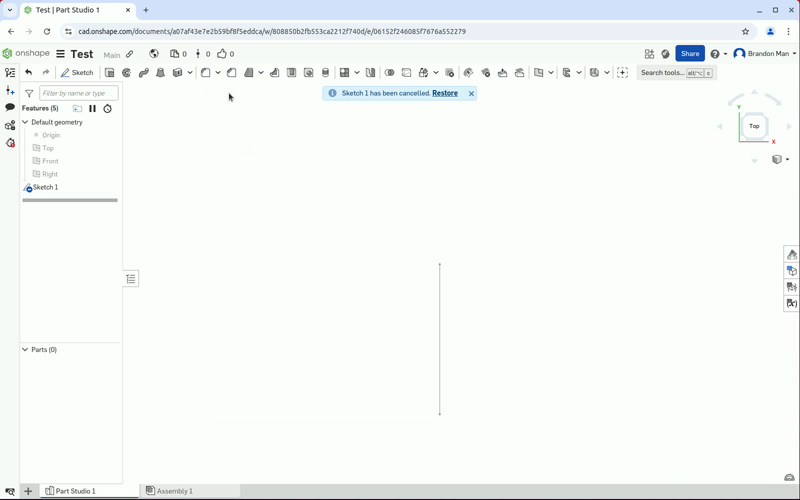
key(shift+h)
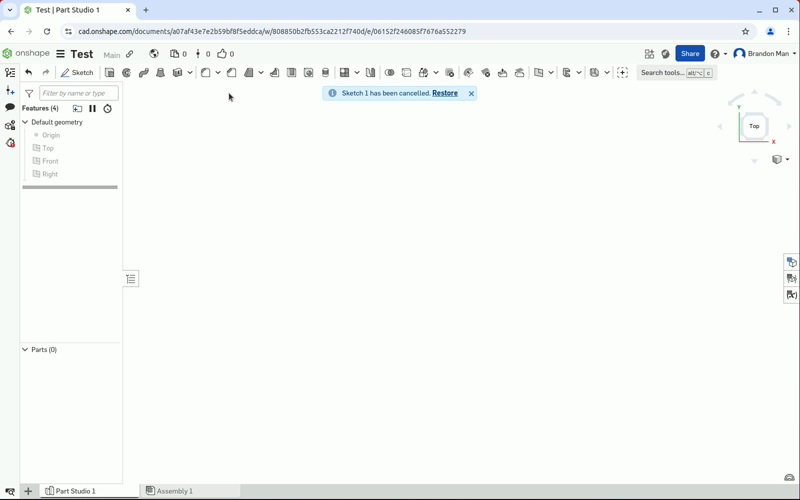
mouse_move(73, 352)
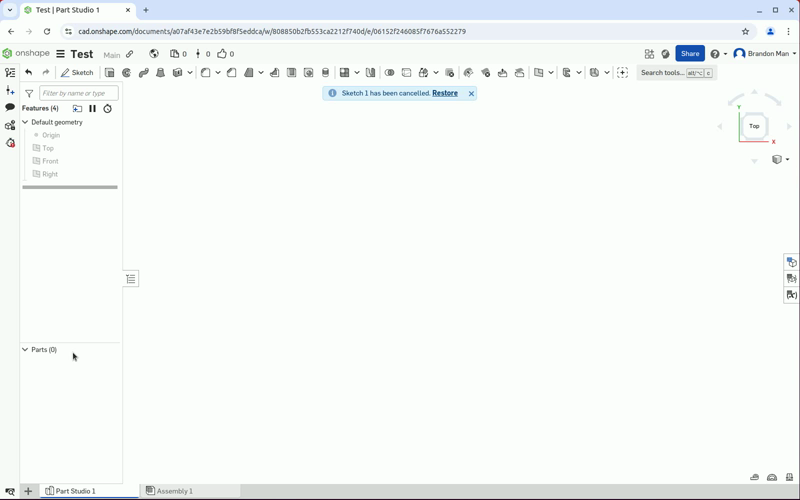
key(y)
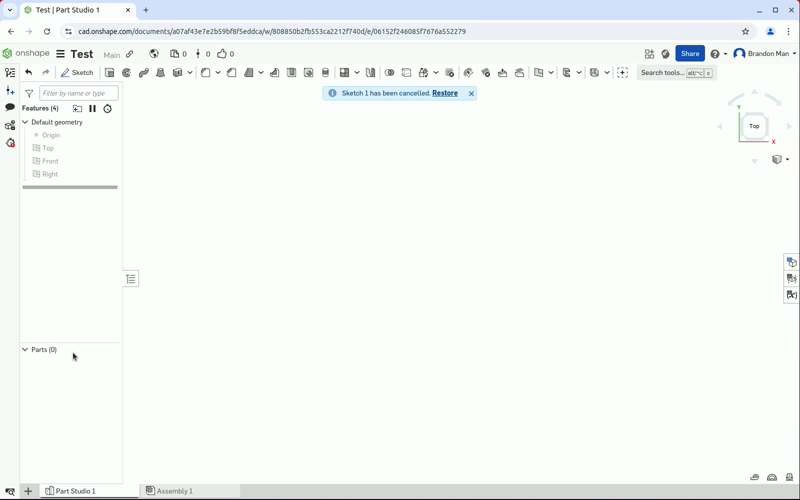
key(shift+p)
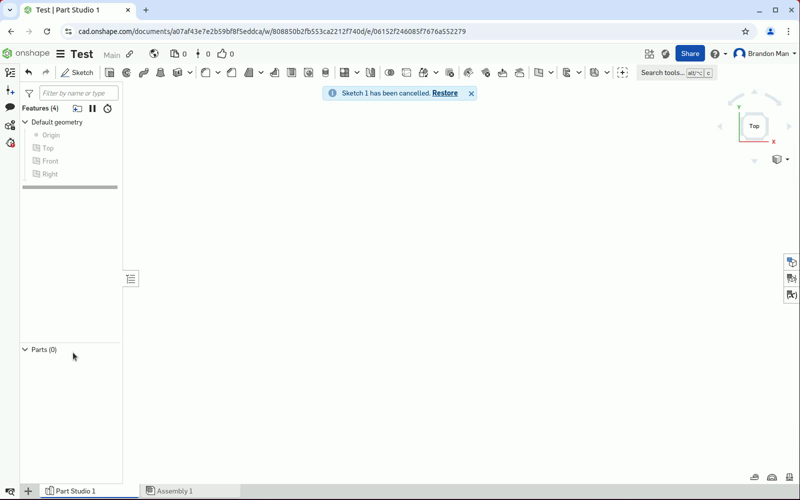
key(space)
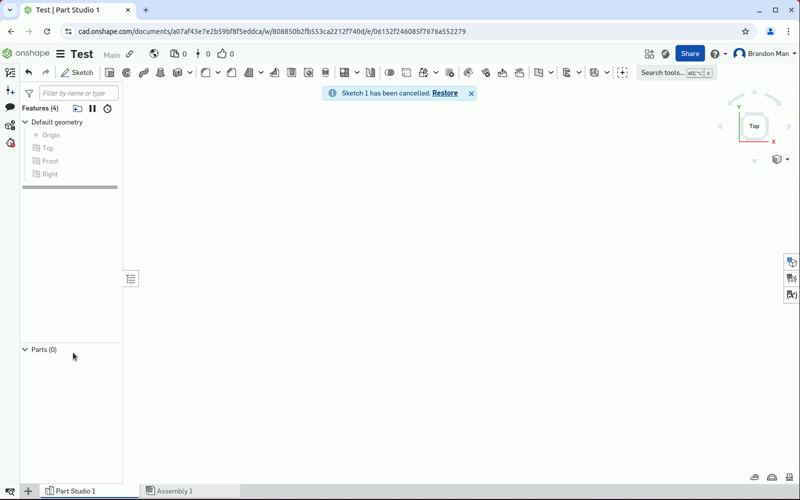
key_down(shift)
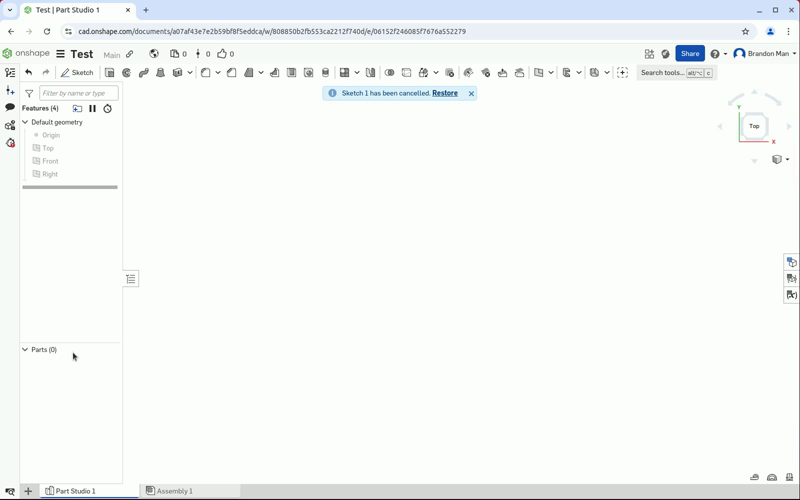
key(up)
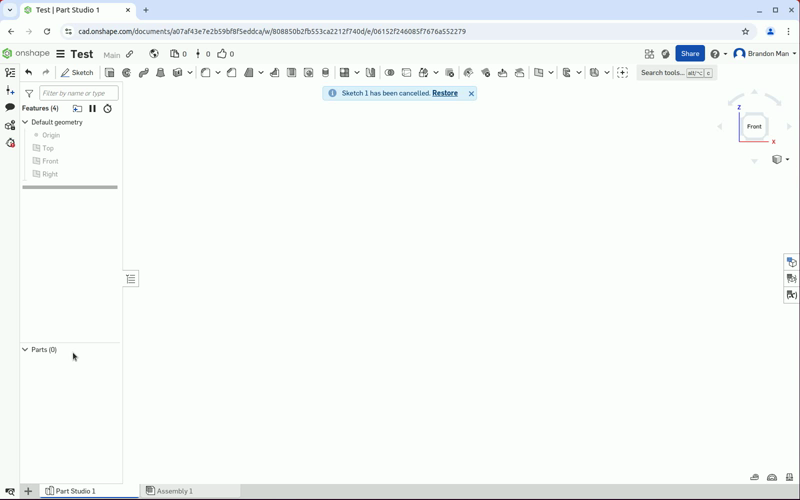
key_up(shift)
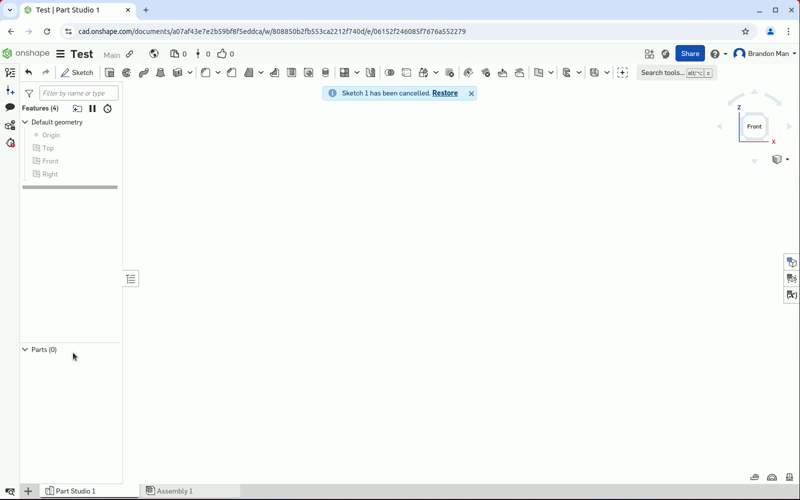
mouse_move(73, 352)
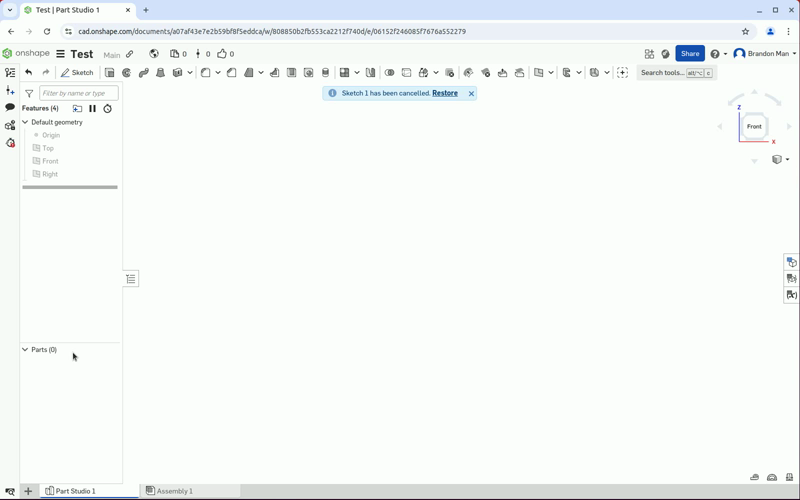
key(shift+y)
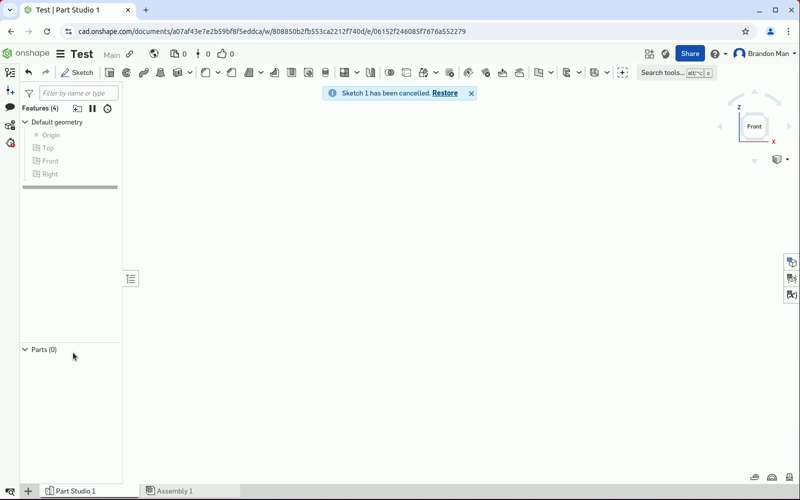
key(shift+s)
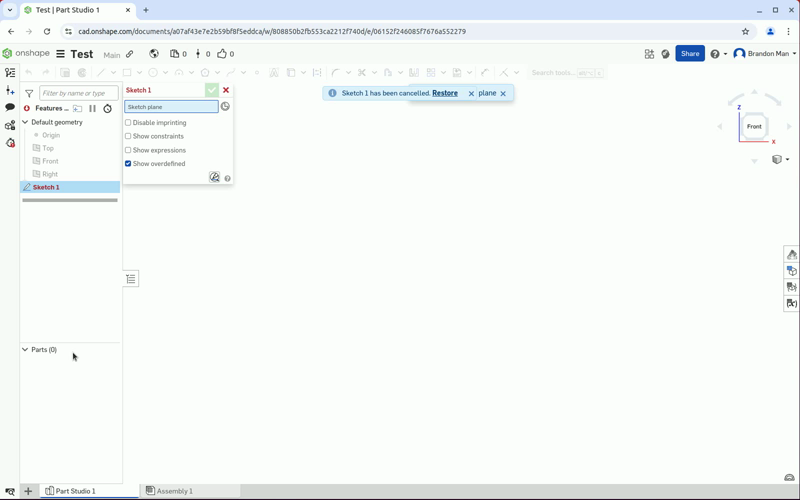
mouse_move(73, 163)
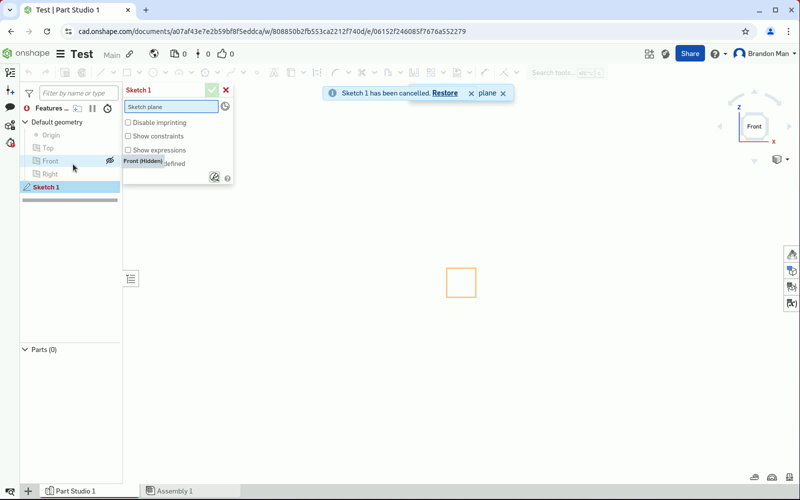
click(73, 163)
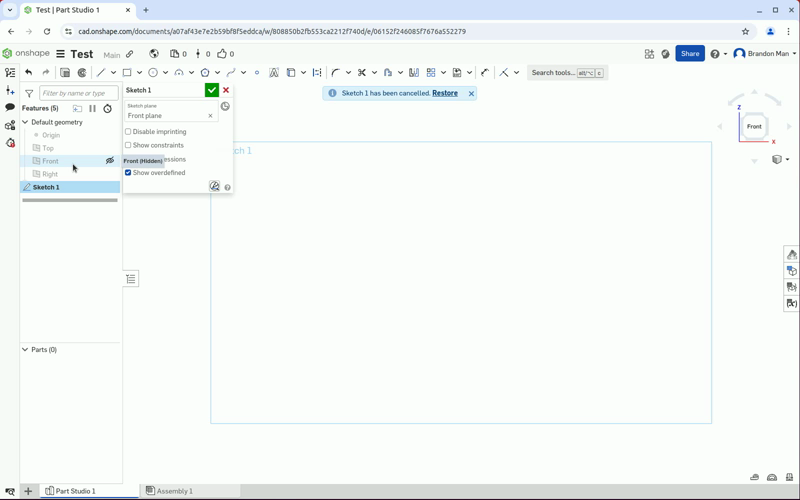
mouse_move(73, 352)
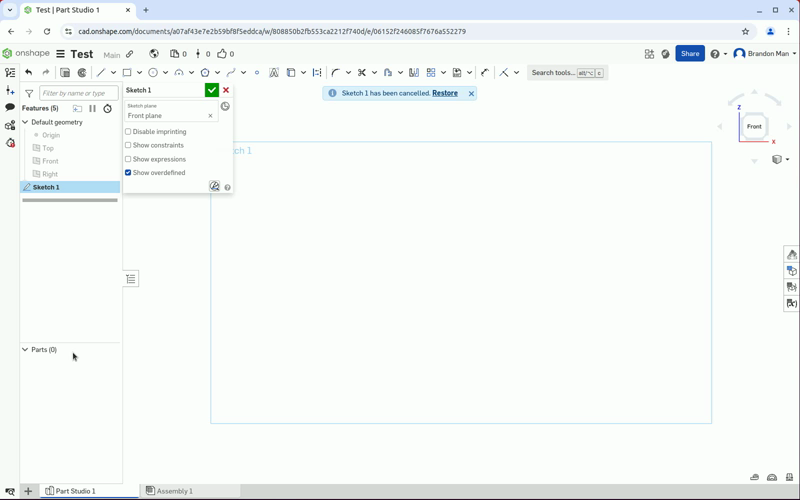
key(y)
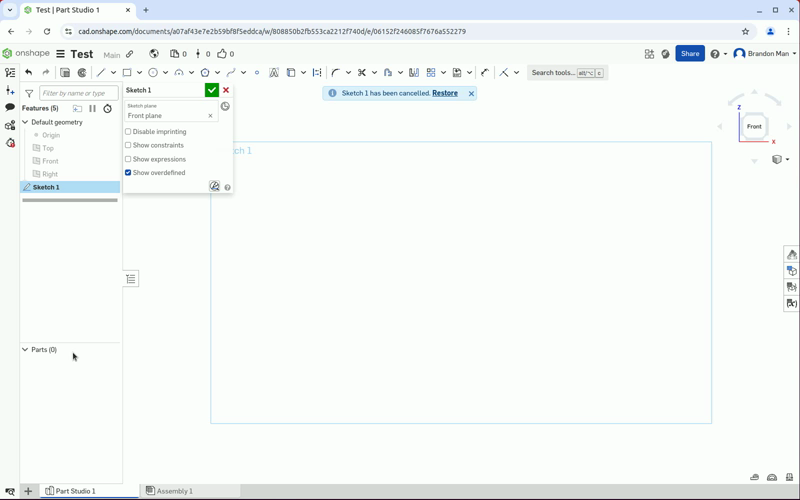
key(l)
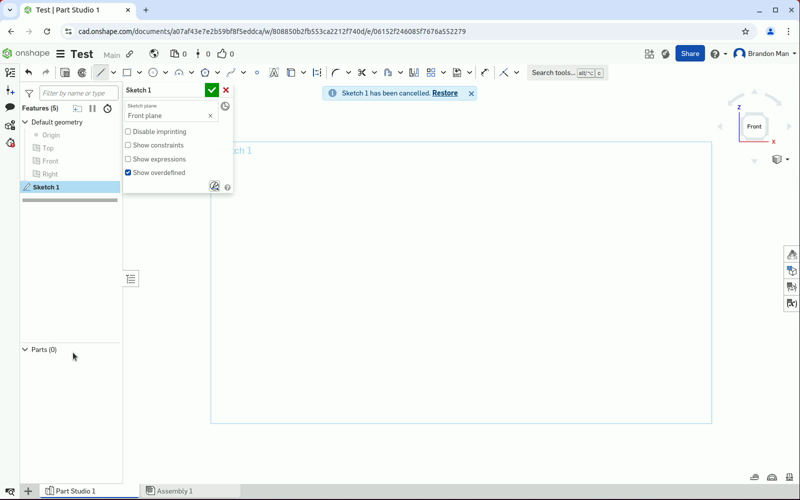
key_down(shift)
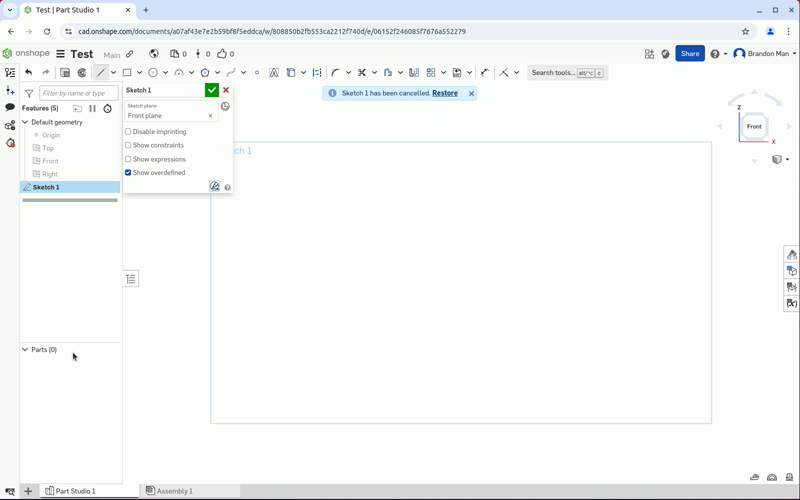
mouse_move(385, 282)
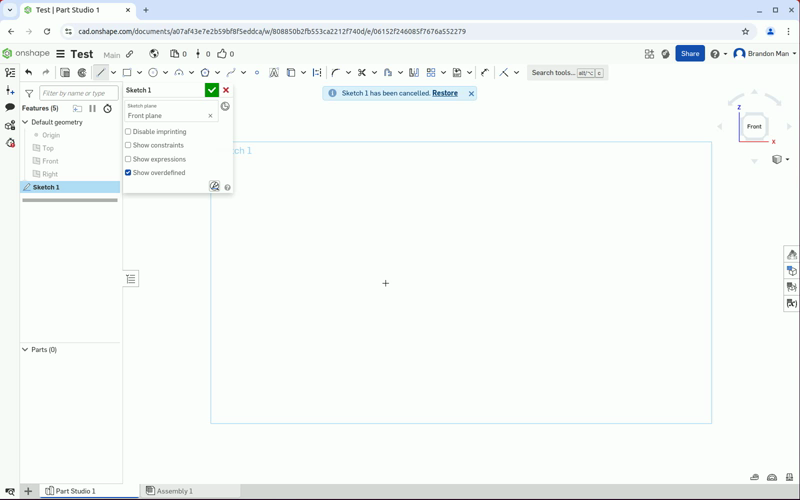
click(385, 282)
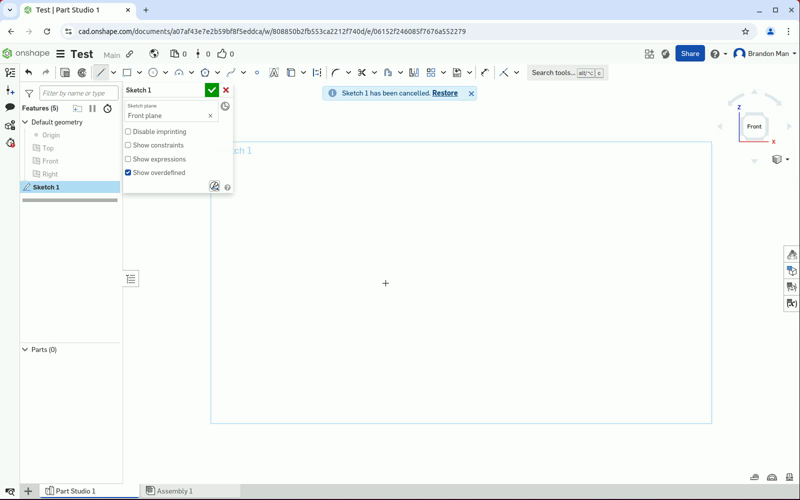
key_up(shift)
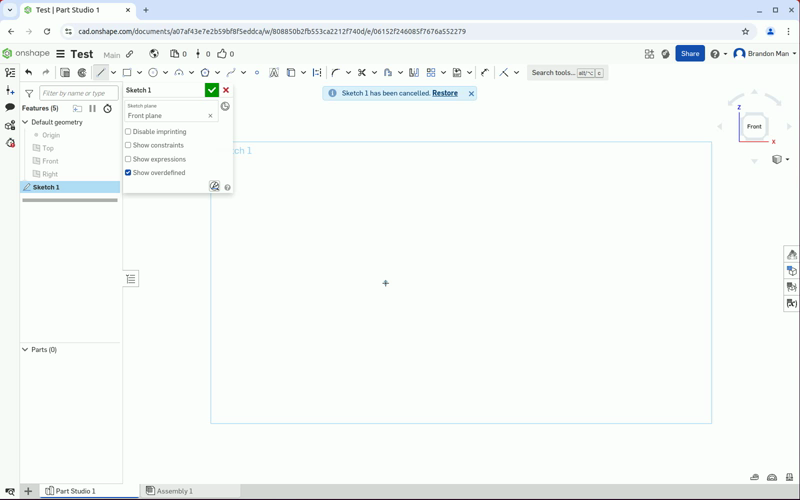
key_down(shift)
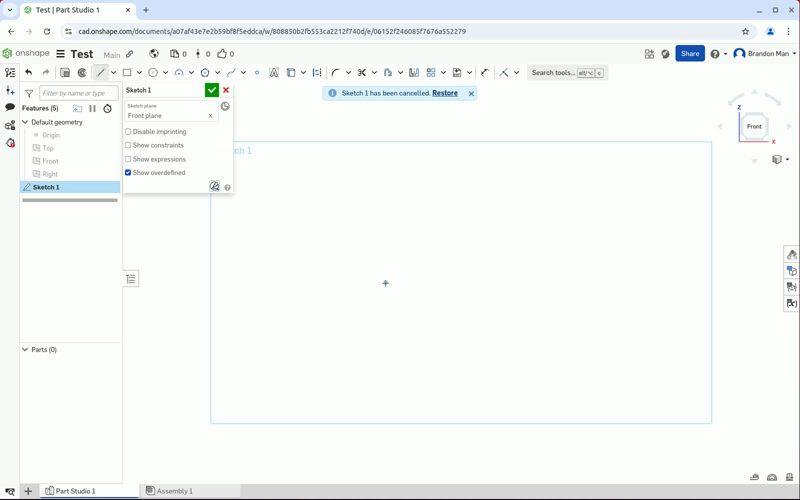
mouse_move(461, 282)
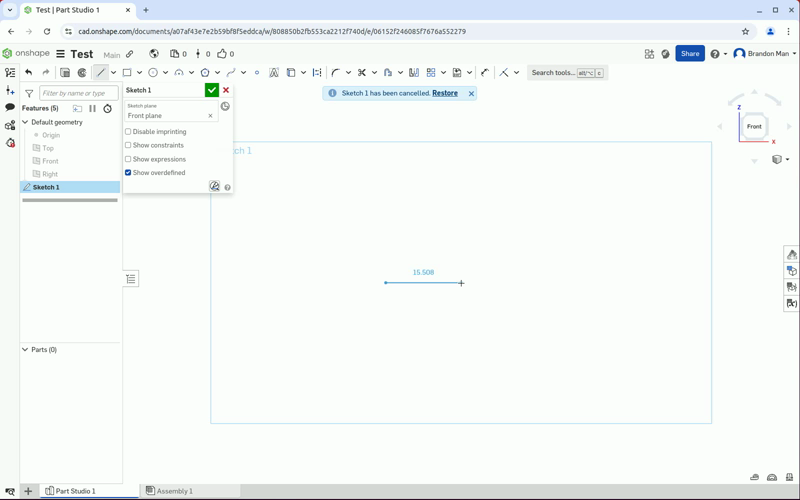
click(461, 282)
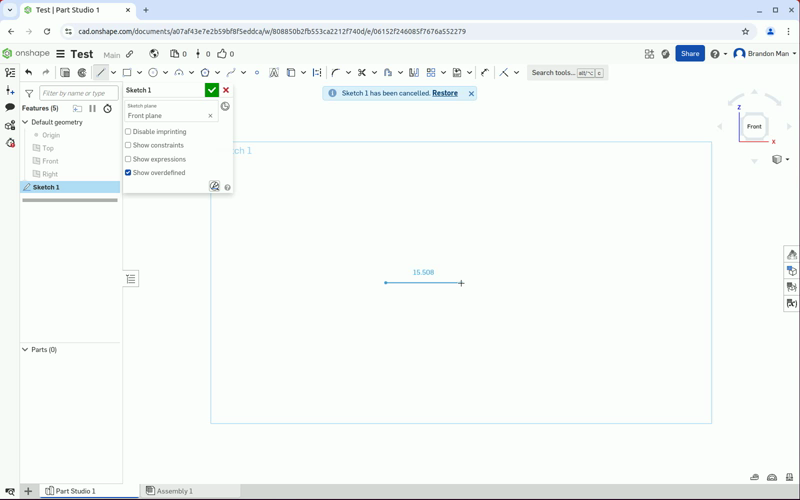
key_up(shift)
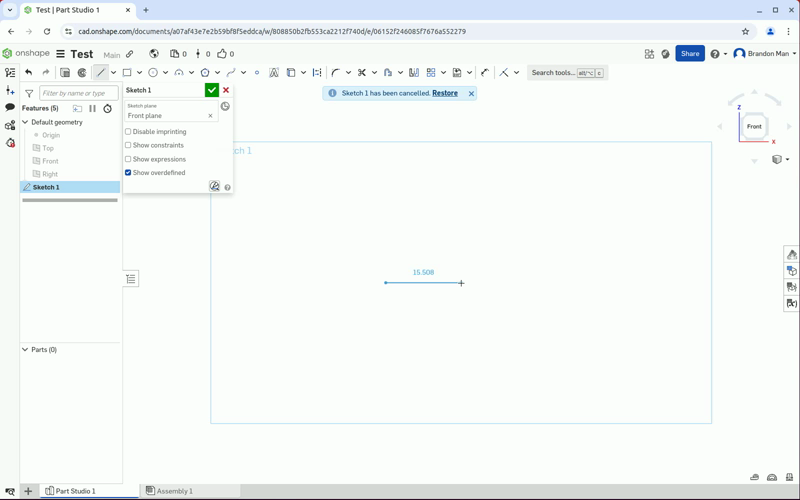
key_down(shift)
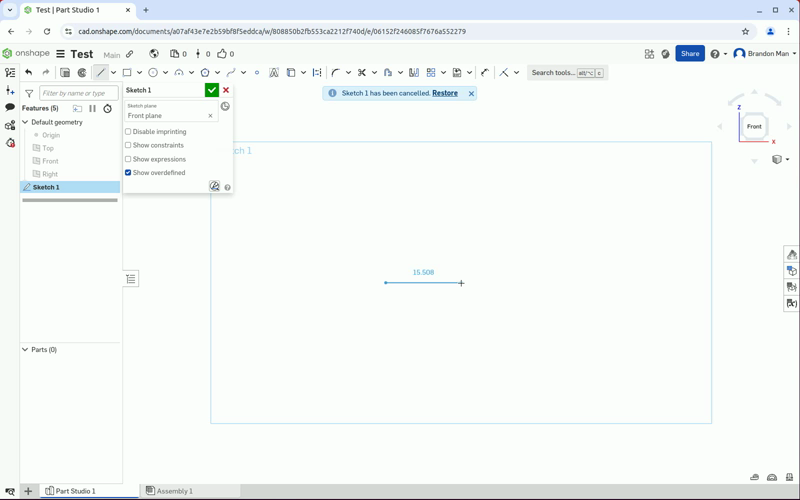
mouse_move(461, 207)
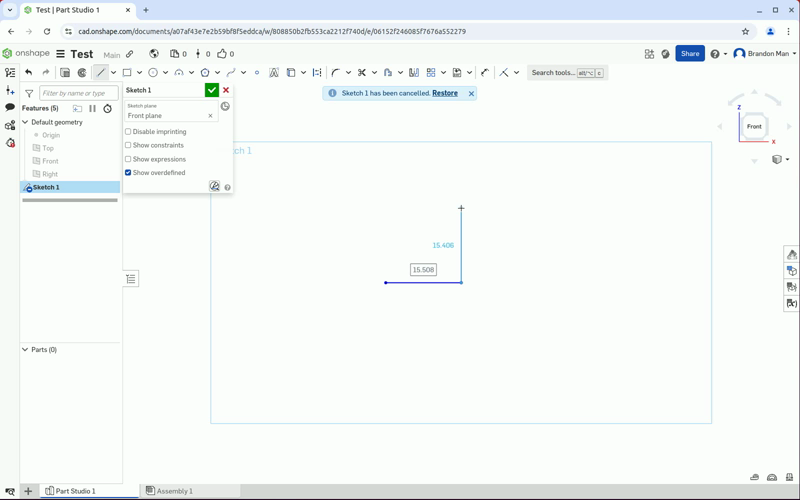
click(461, 207)
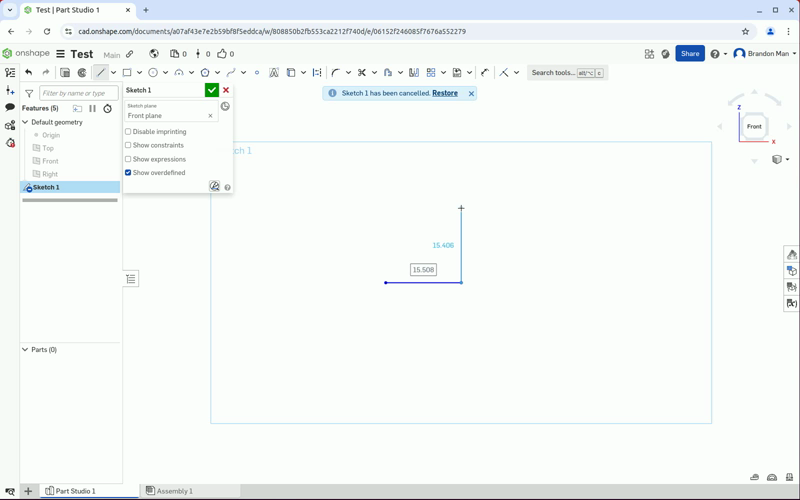
key_up(shift)
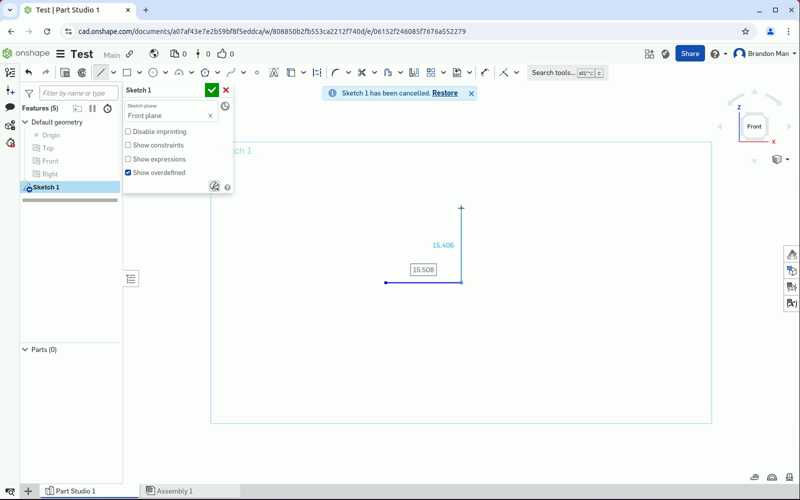
key_down(shift)
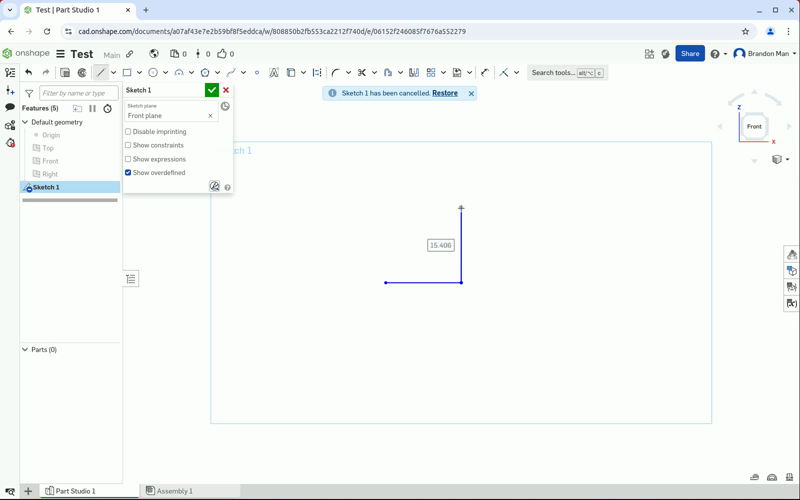
mouse_move(385, 207)
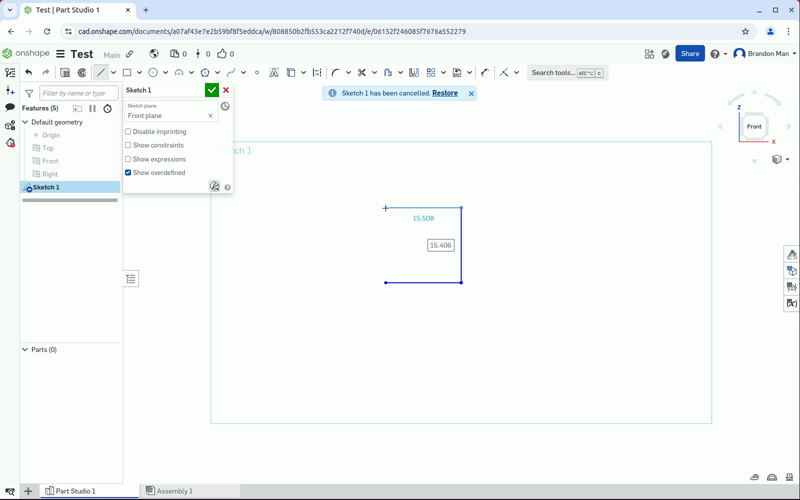
click(385, 207)
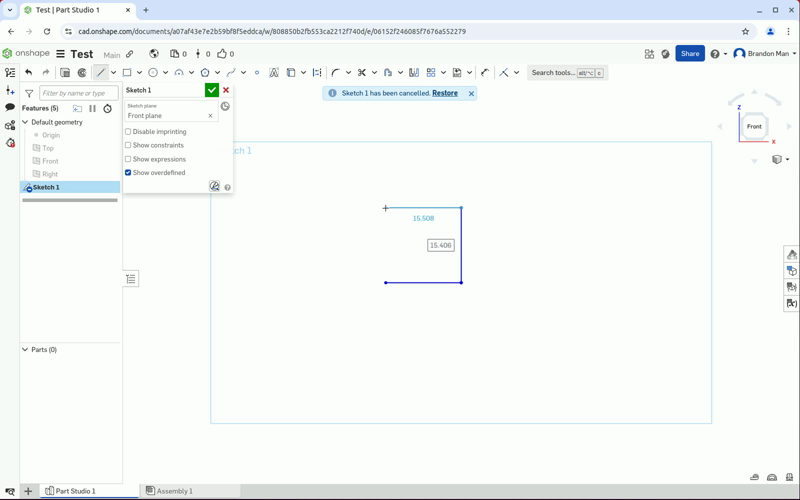
key_up(shift)
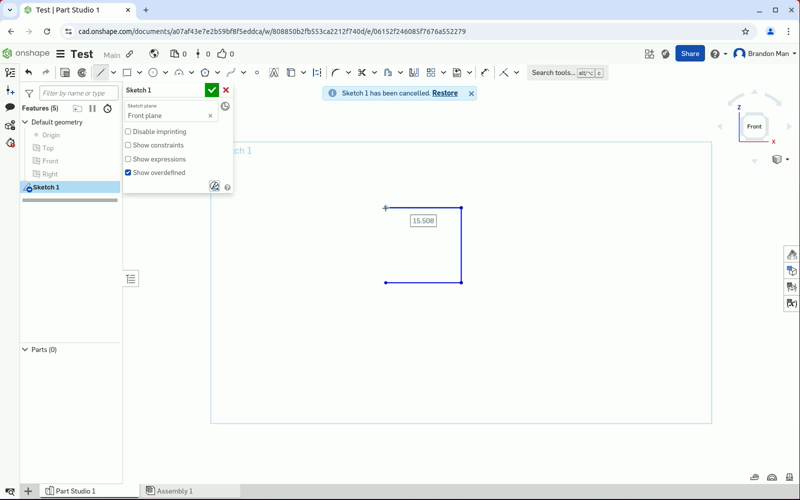
key_down(shift)
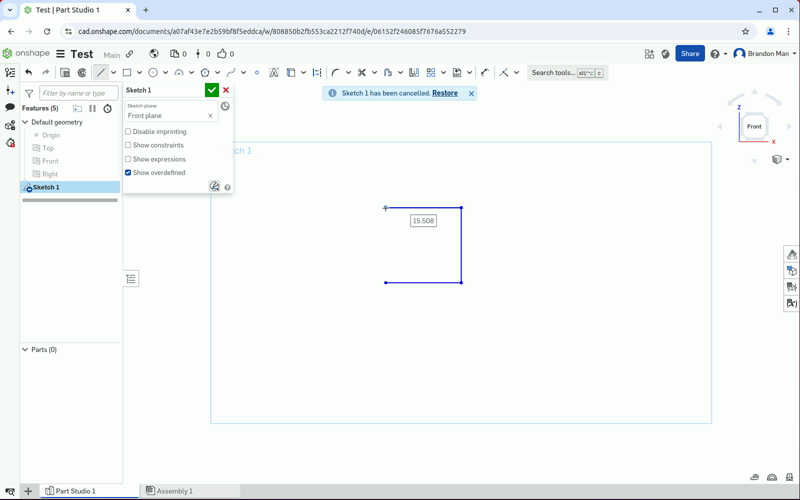
mouse_move(385, 282)
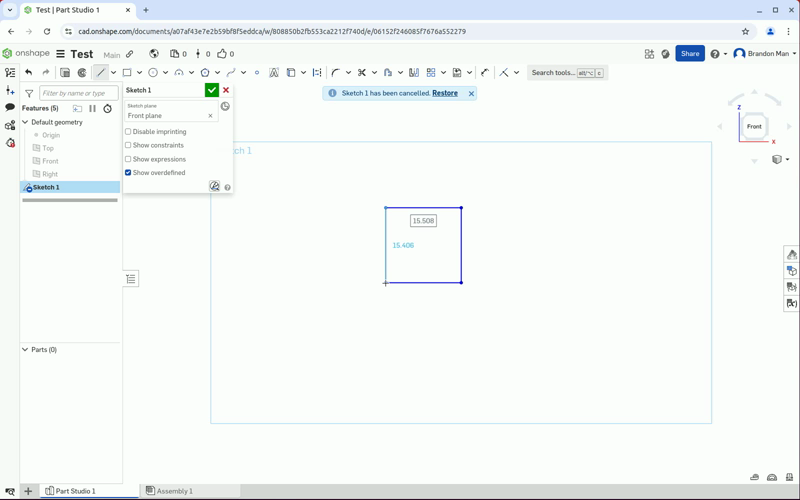
key_up(shift)
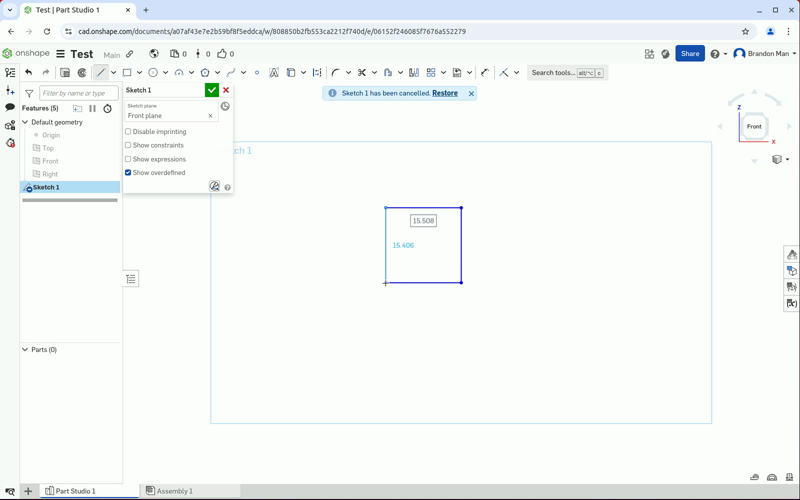
click(385, 282)
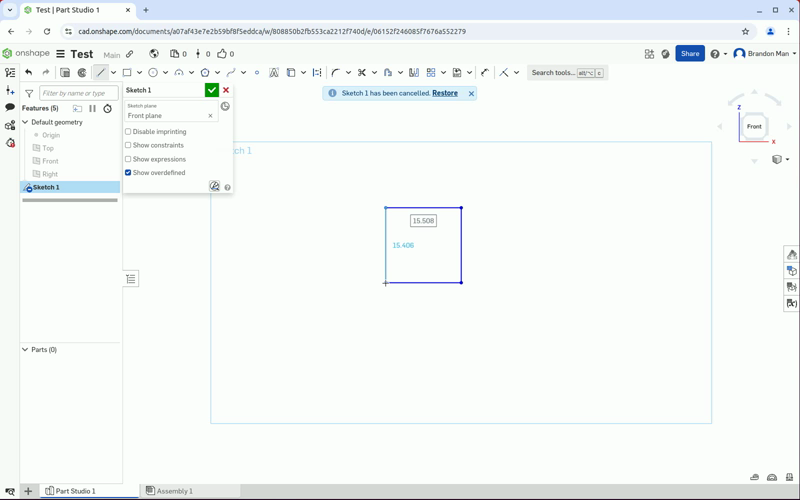
key(esc)
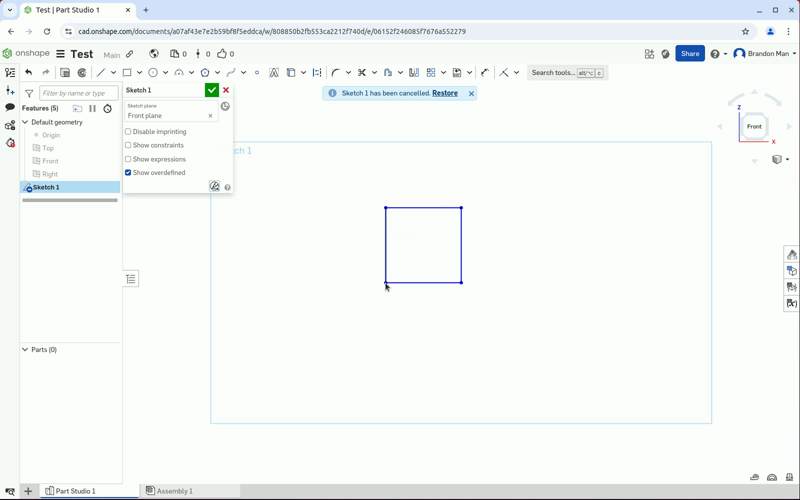
mouse_move(400, 266)
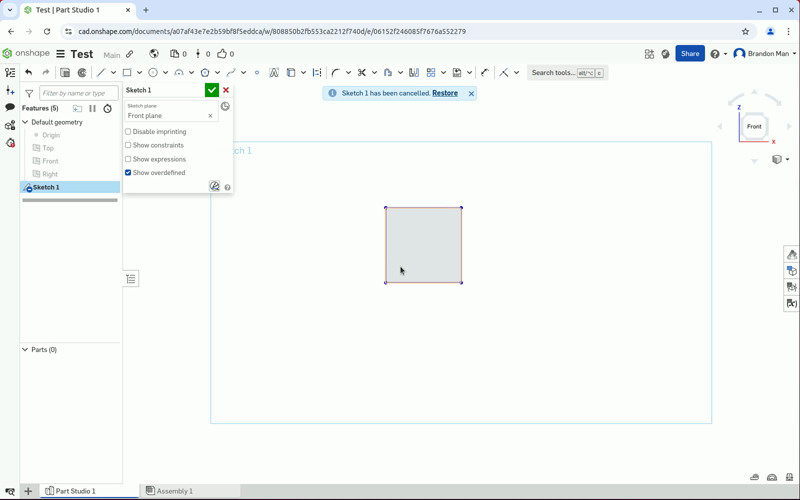
click(400, 266)
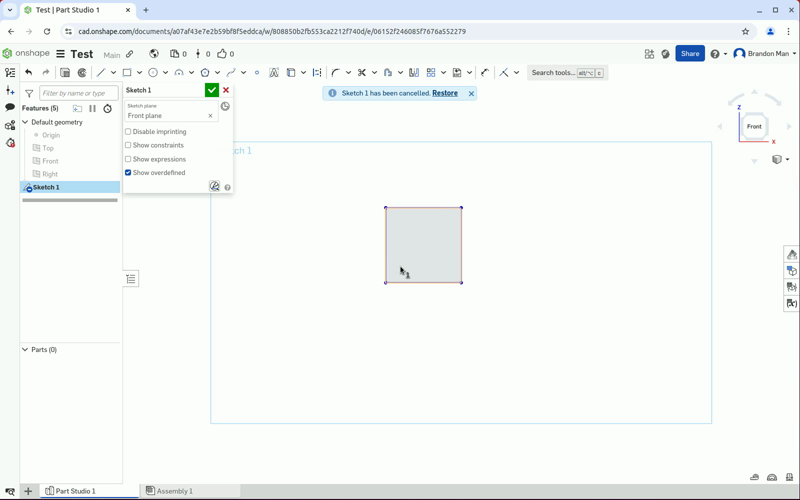
mouse_move(73, 352)
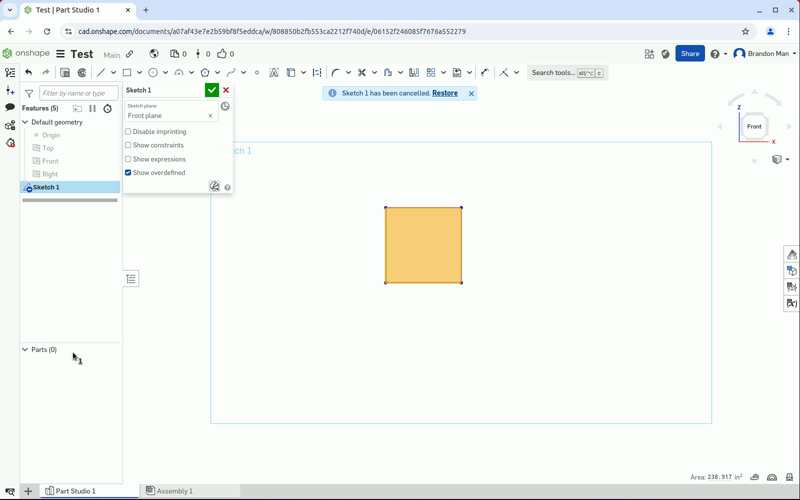
key(shift+y)
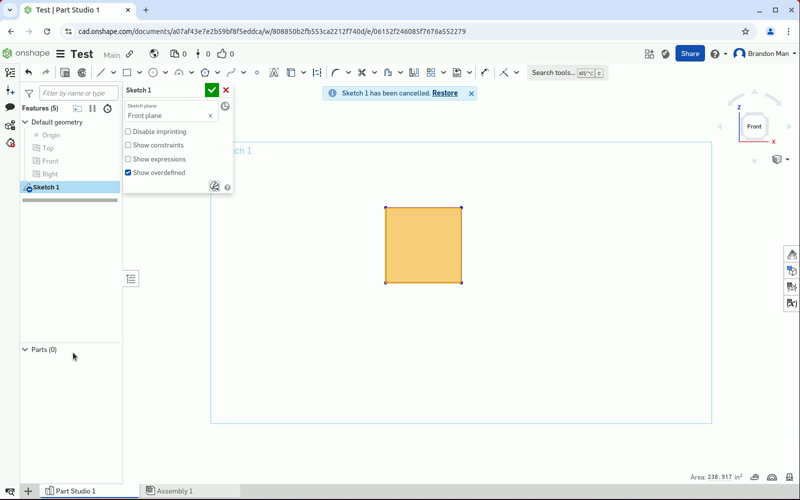
key(shift+e)
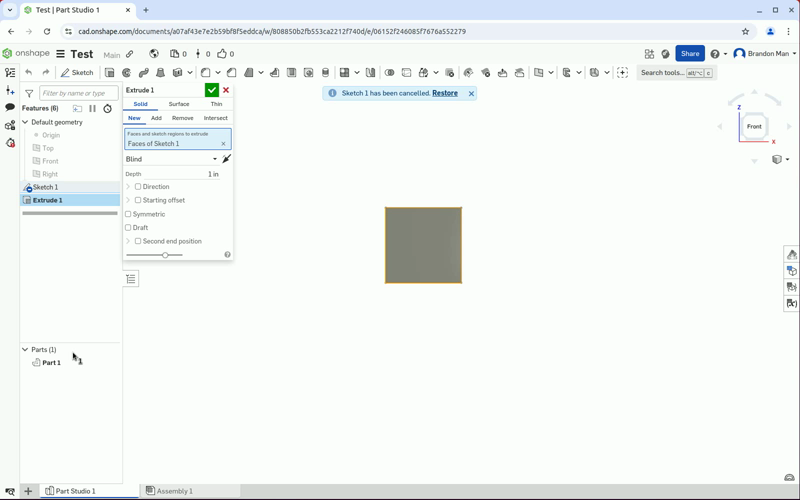
mouse_move(143, 106)
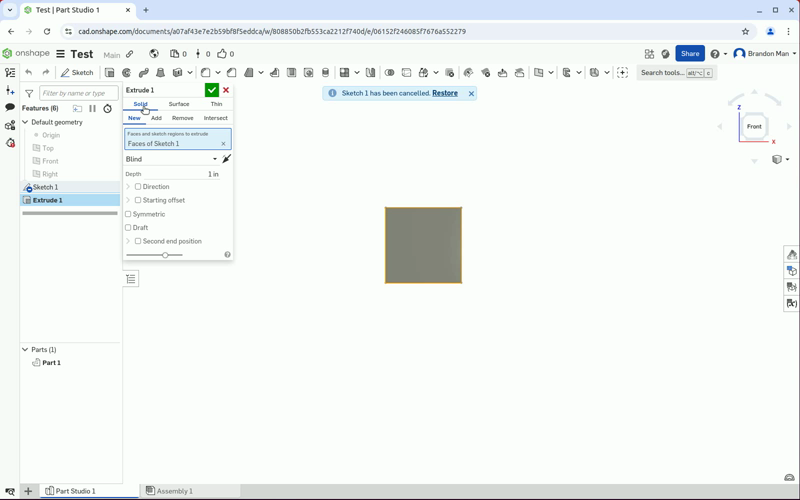
click(143, 106)
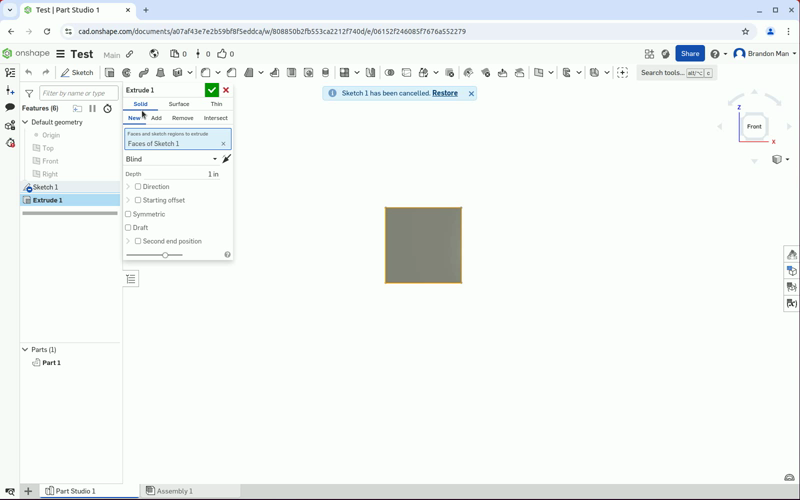
mouse_move(137, 120)
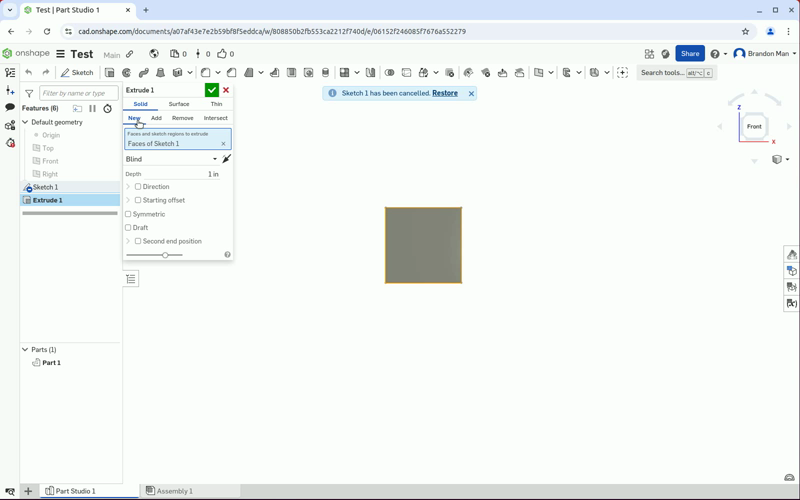
click(137, 120)
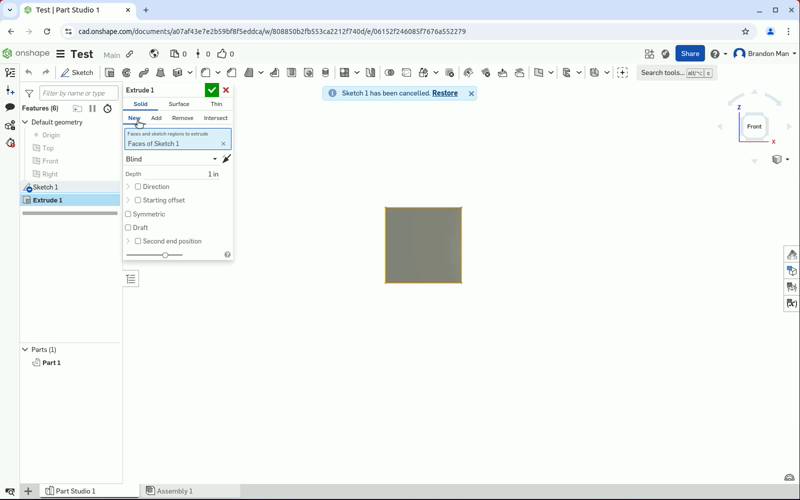
key(tab, 4)
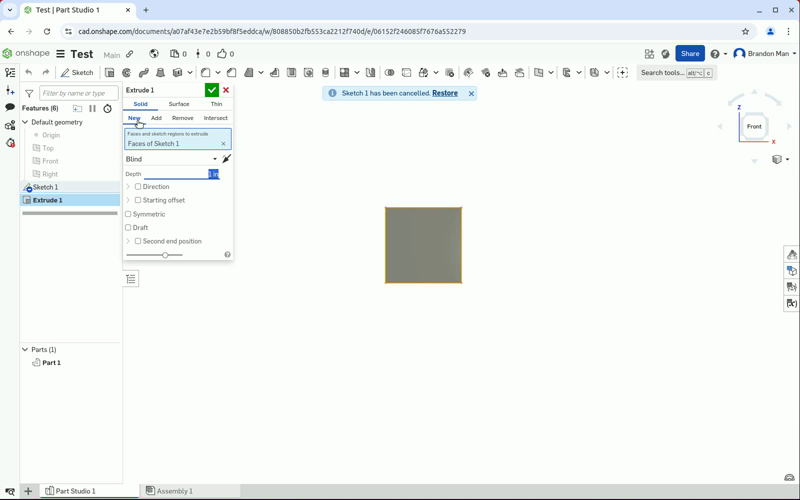
text(15.405)
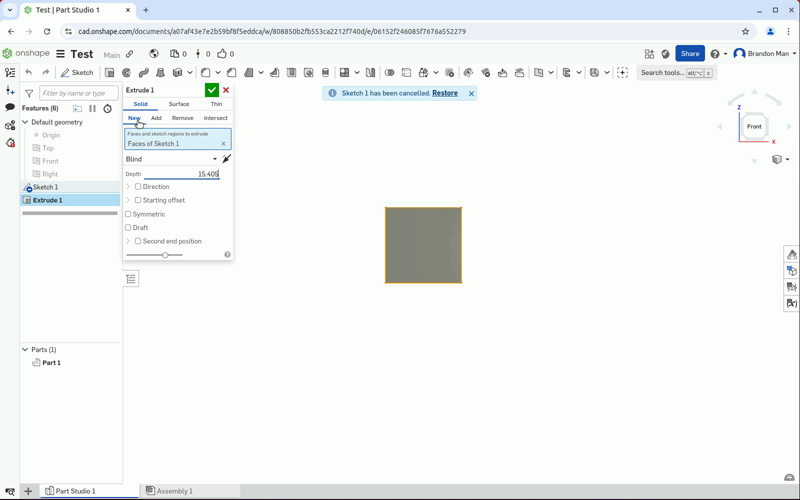
key(enter)
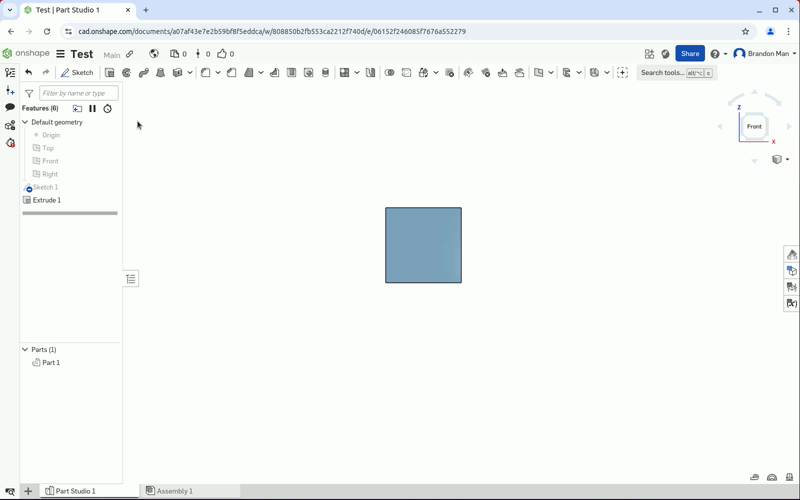
key(shift+h)
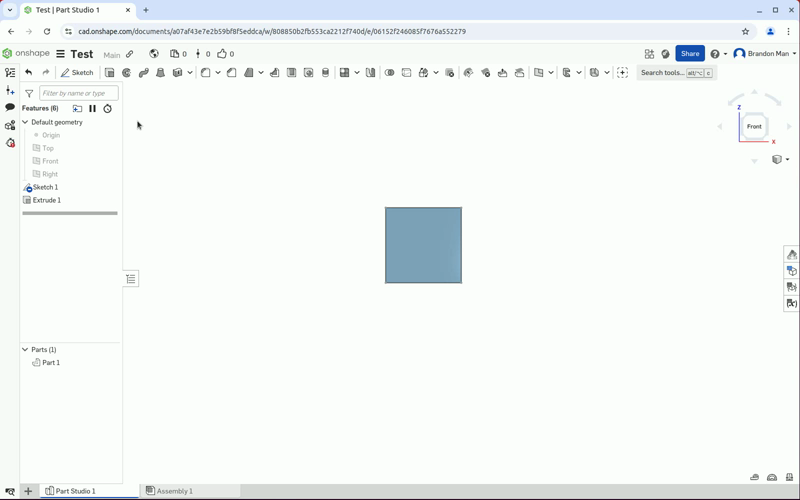
key(shift+h)
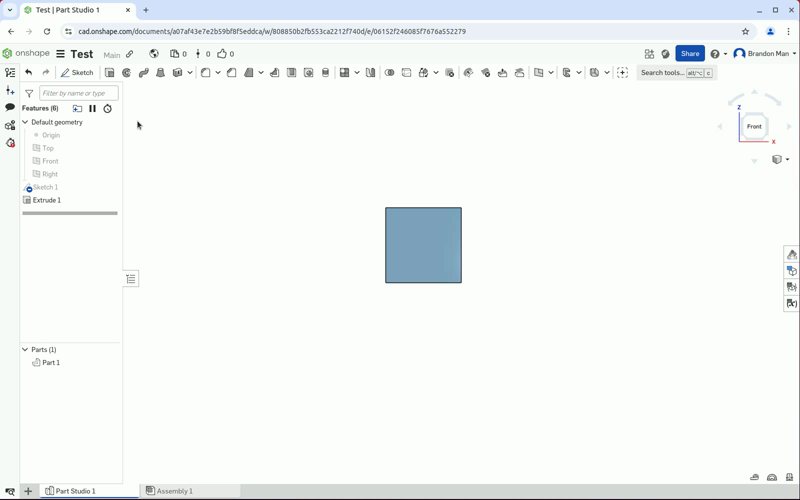
mouse_move(73, 189)
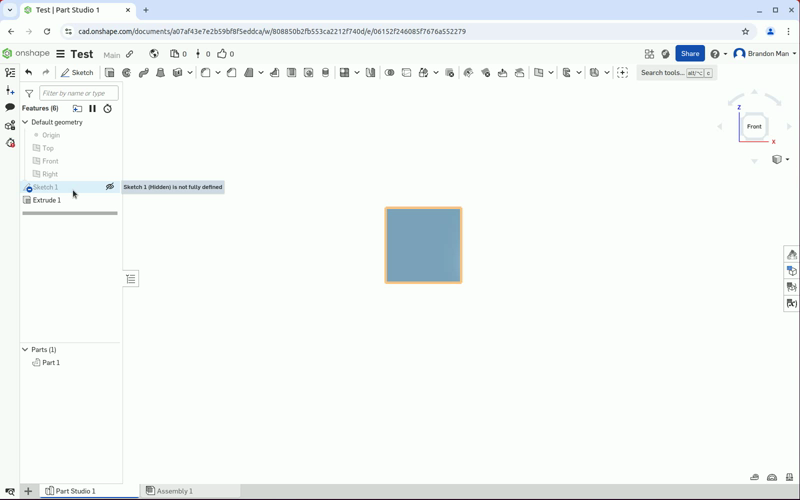
click(73, 189)
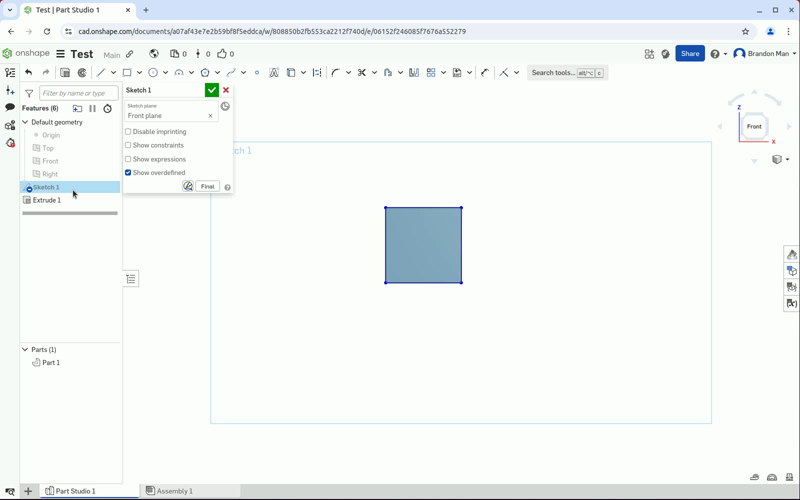
mouse_move(229, 92)
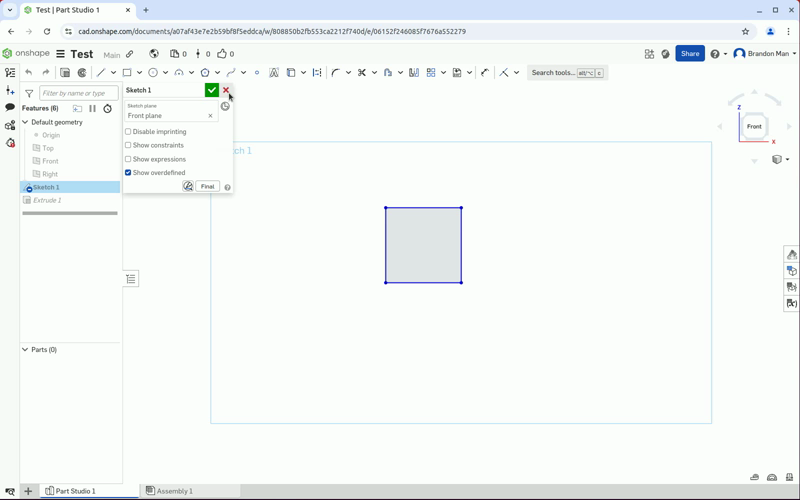
click(229, 92)
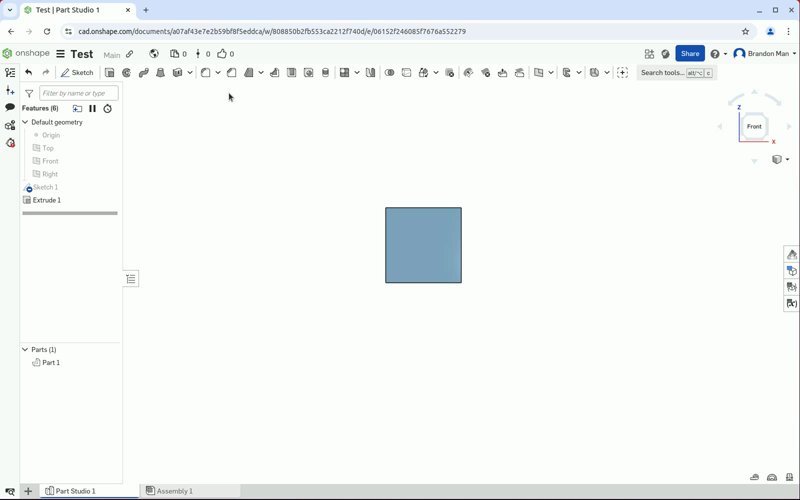
mouse_move(541, 75)
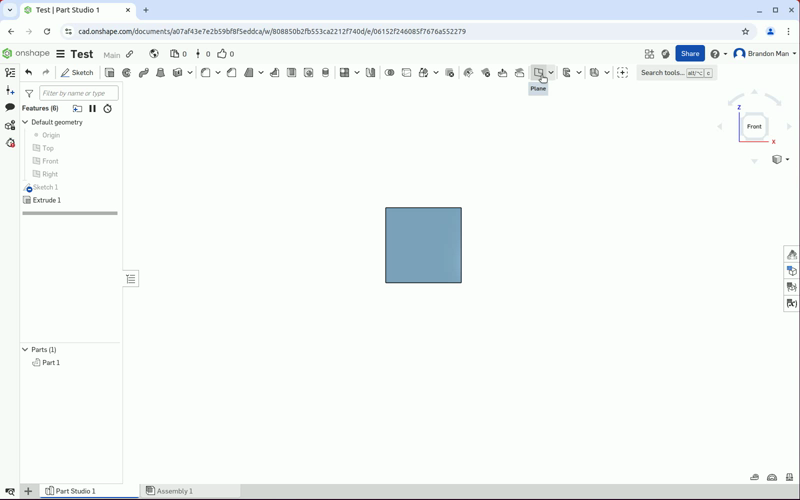
click(541, 75)
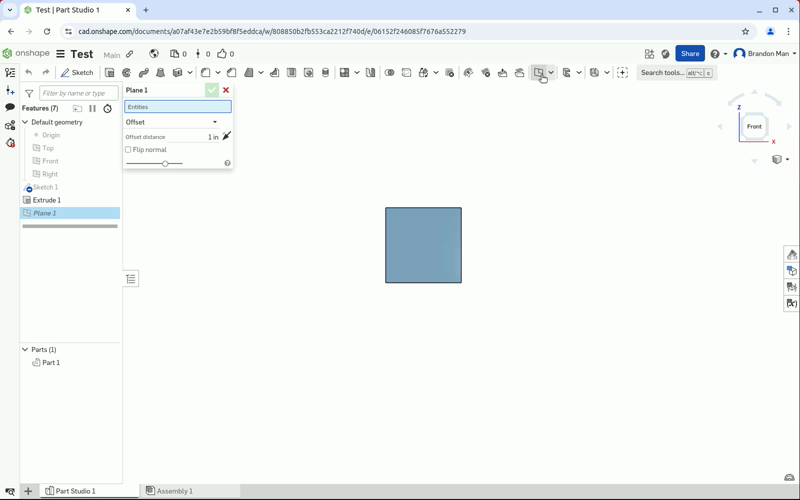
mouse_move(73, 163)
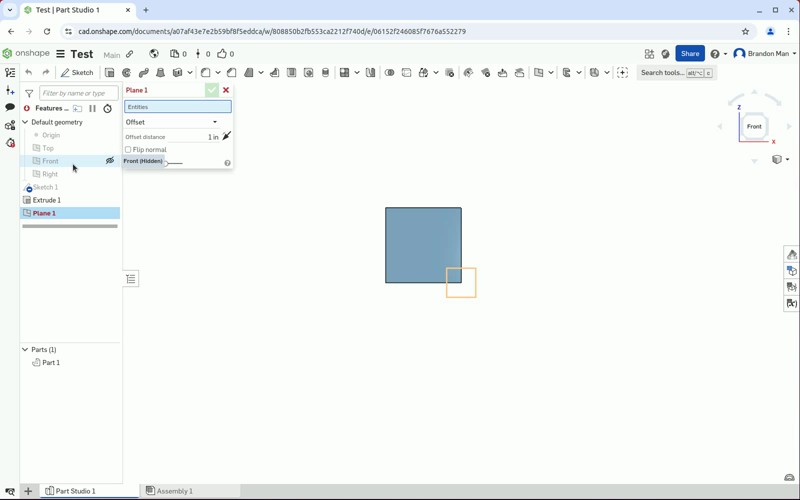
click(73, 163)
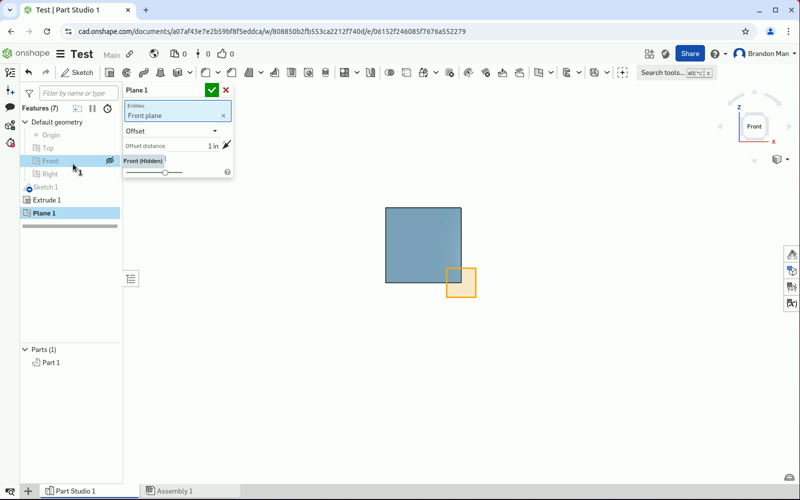
key(tab, 2)
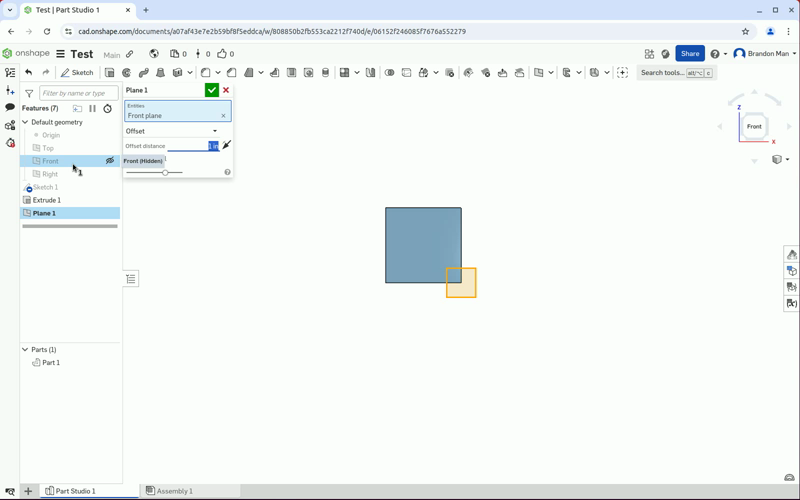
text(15.405)
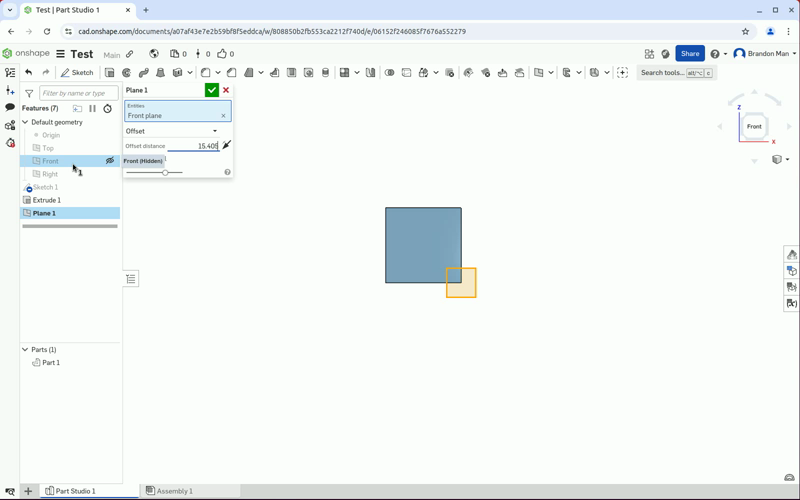
key(enter, 2)
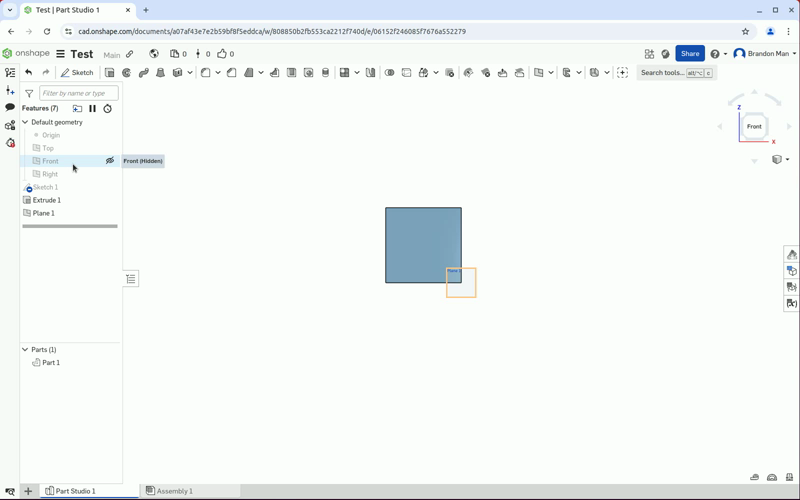
key(shift+s)
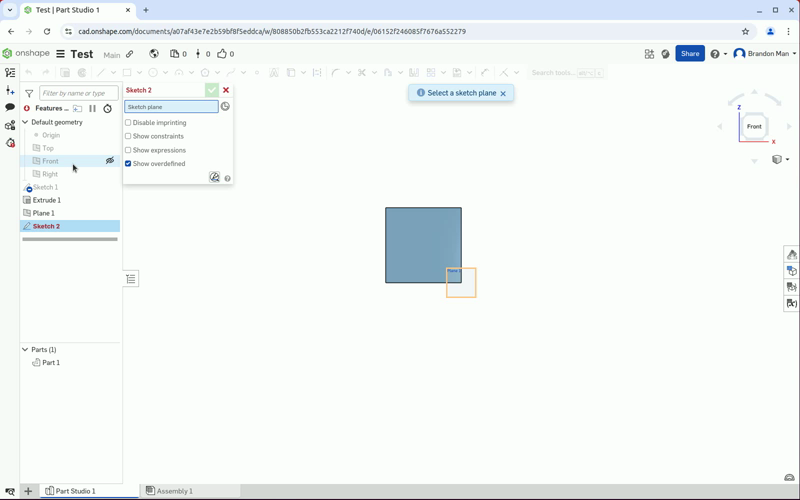
mouse_move(73, 215)
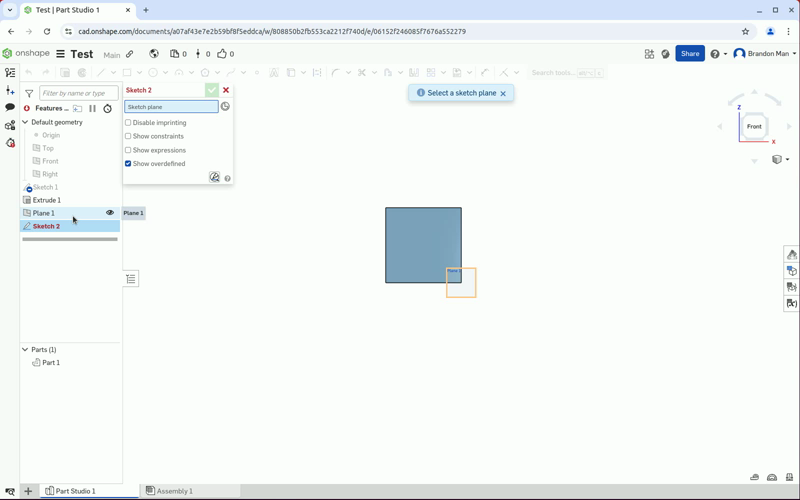
click(73, 215)
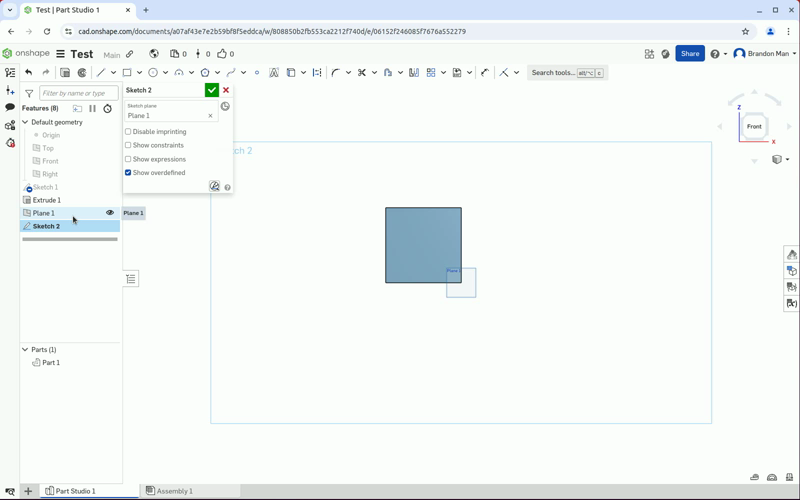
mouse_move(73, 352)
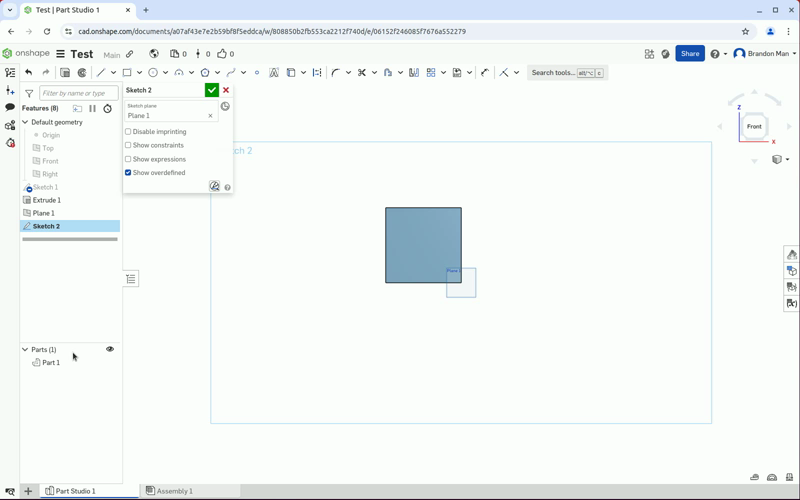
key(y)
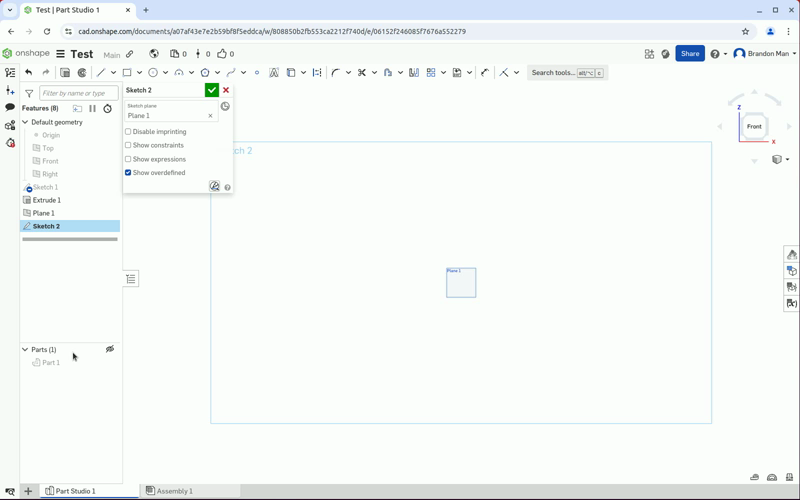
key(l)
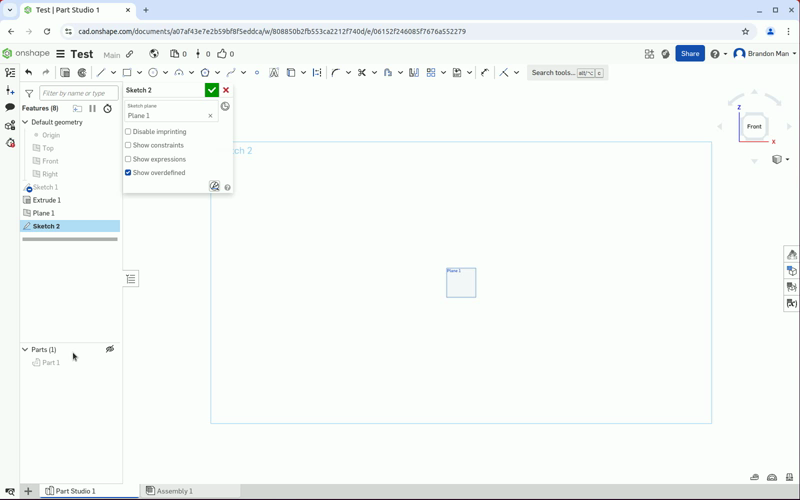
key_down(shift)
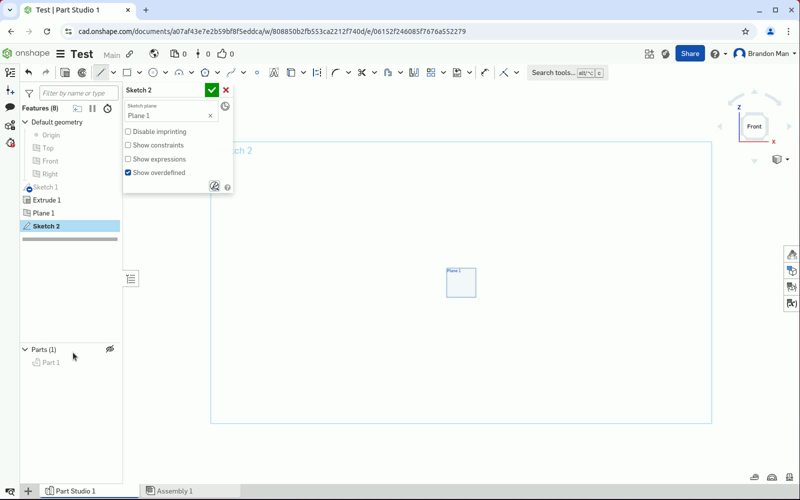
mouse_move(385, 245)
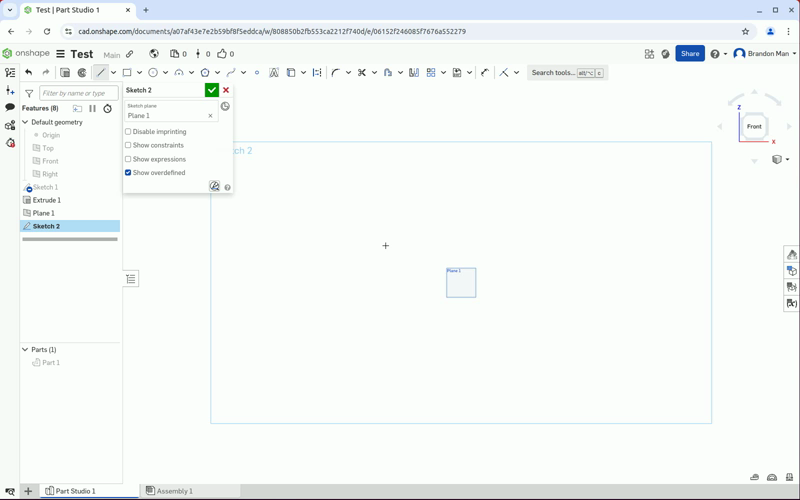
click(385, 245)
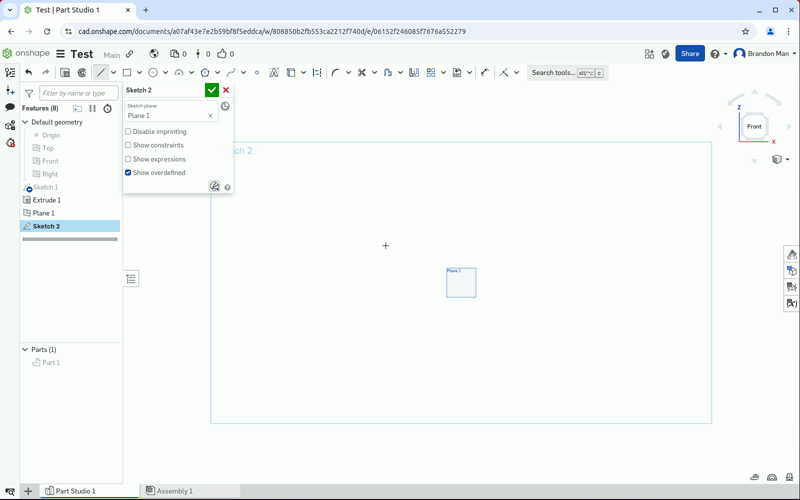
key_up(shift)
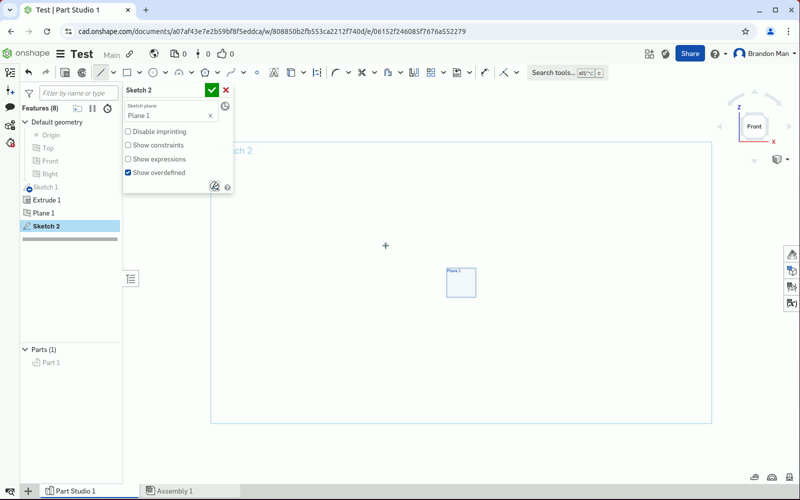
key_down(shift)
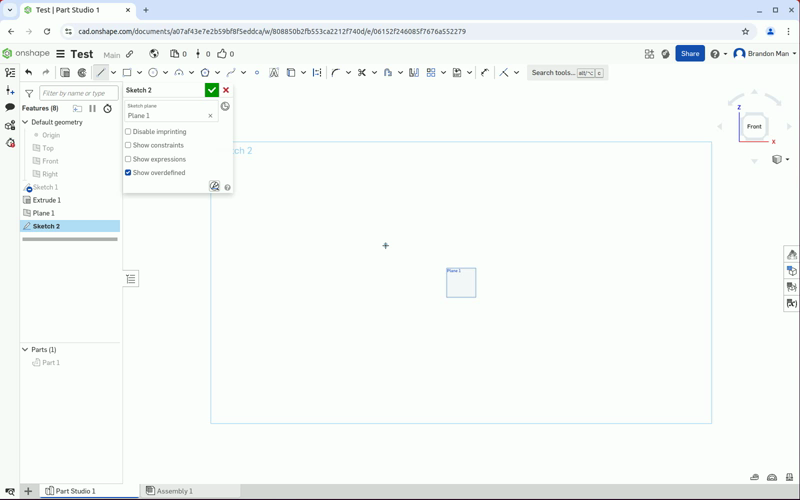
mouse_move(415, 245)
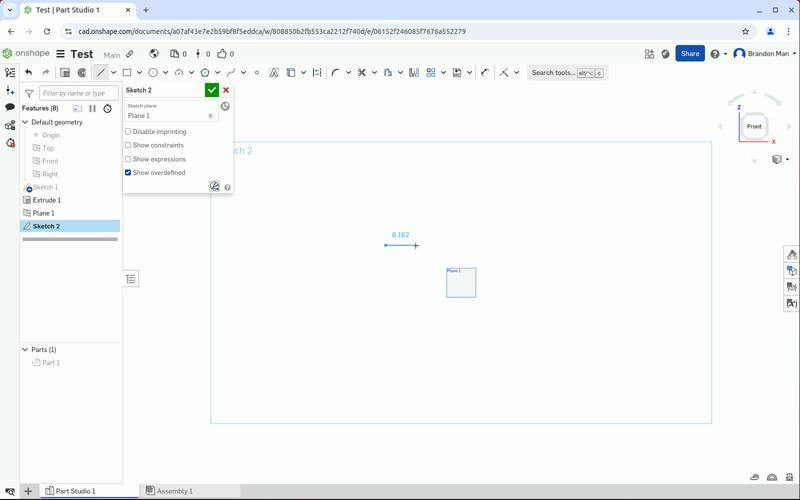
mouse_move(424, 245)
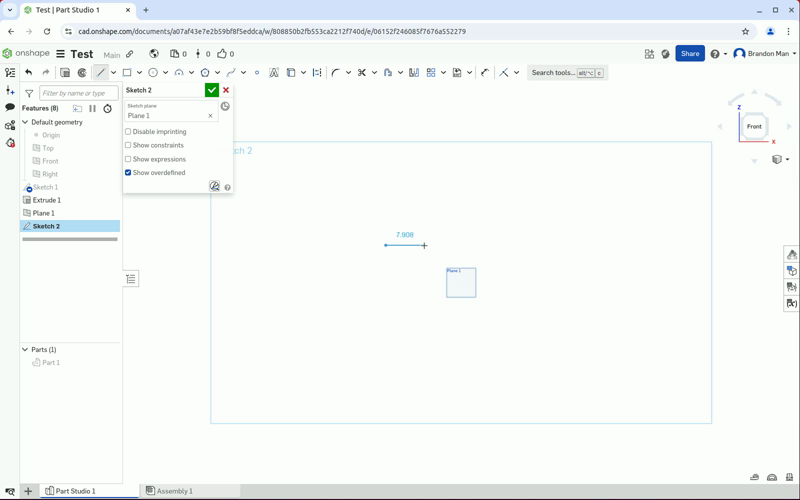
click(424, 245)
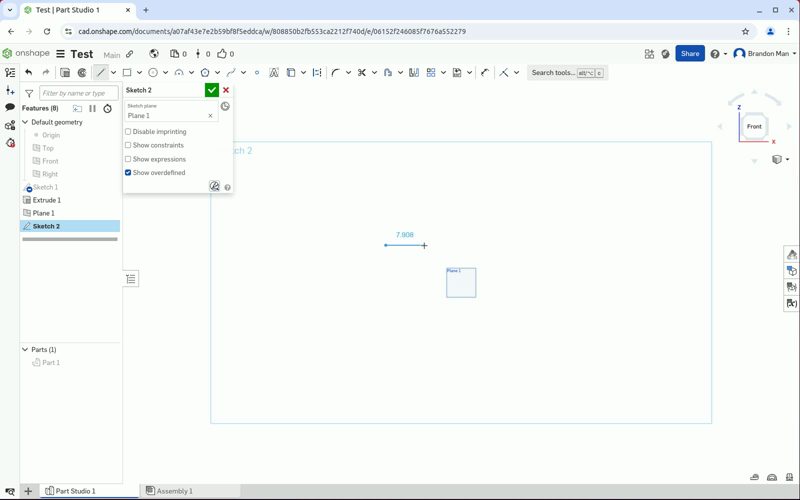
key_up(shift)
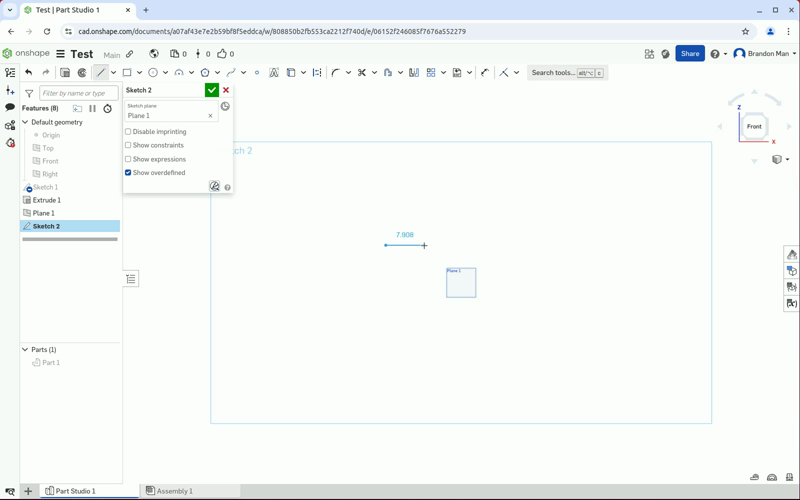
key_down(shift)
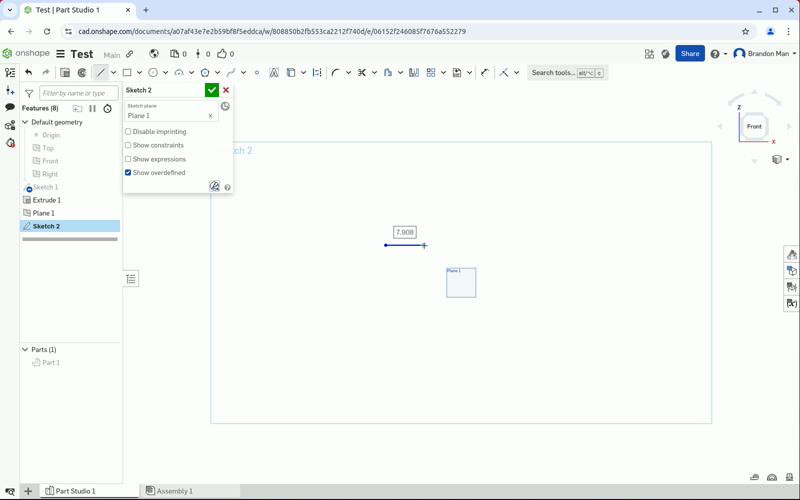
mouse_move(454, 245)
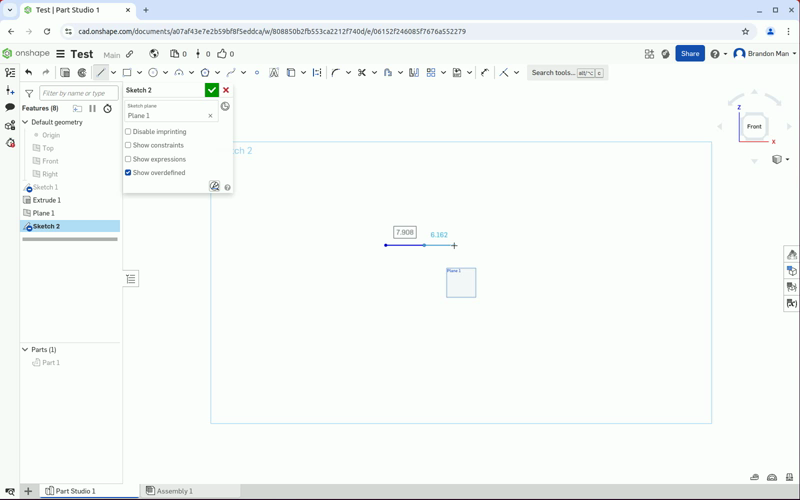
mouse_move(424, 207)
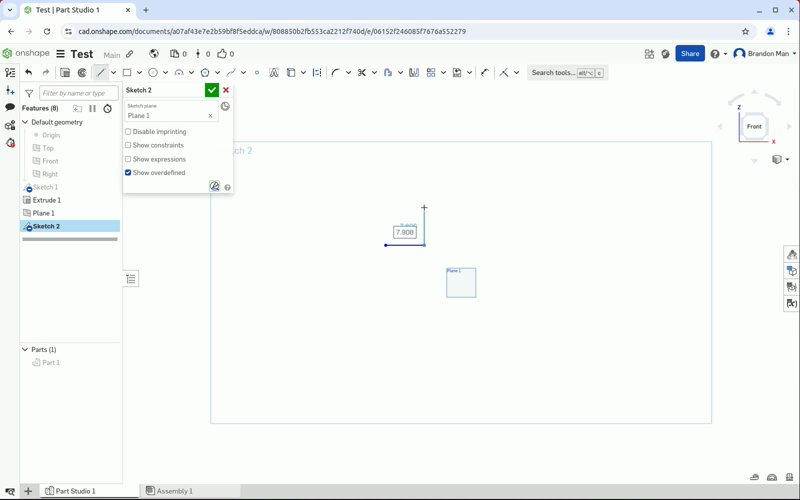
click(424, 207)
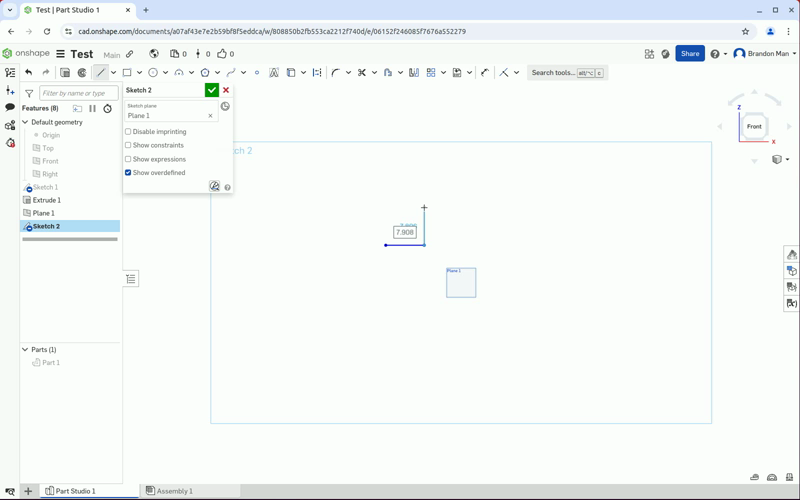
key_up(shift)
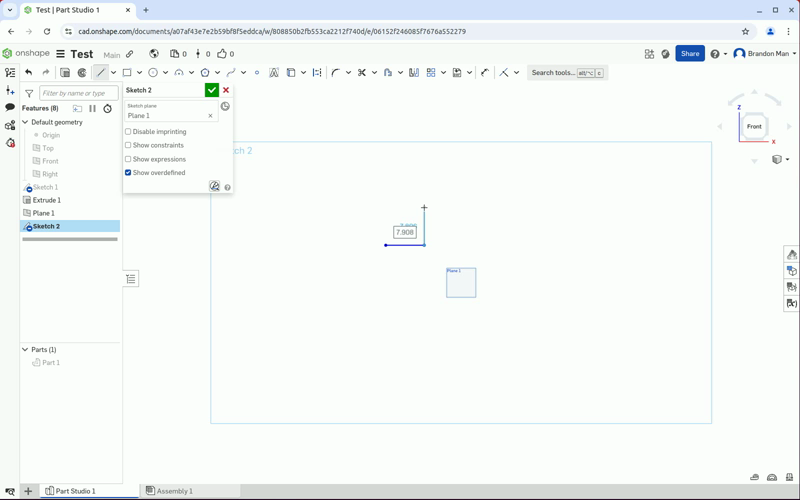
key_down(shift)
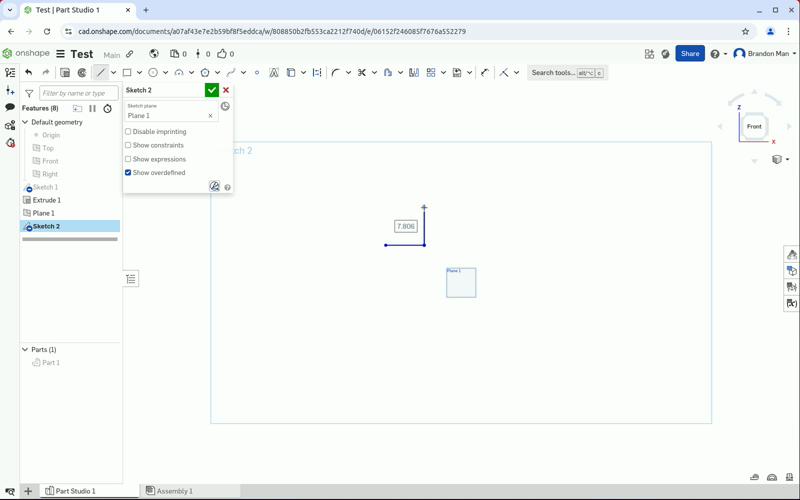
mouse_move(454, 207)
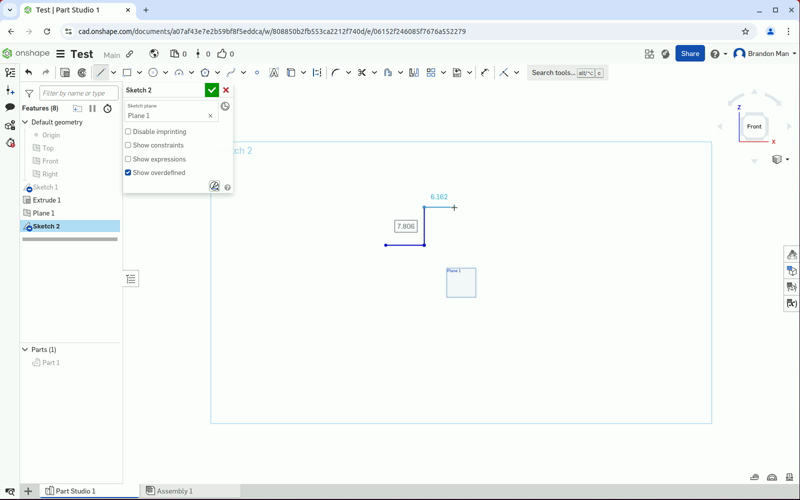
mouse_move(385, 207)
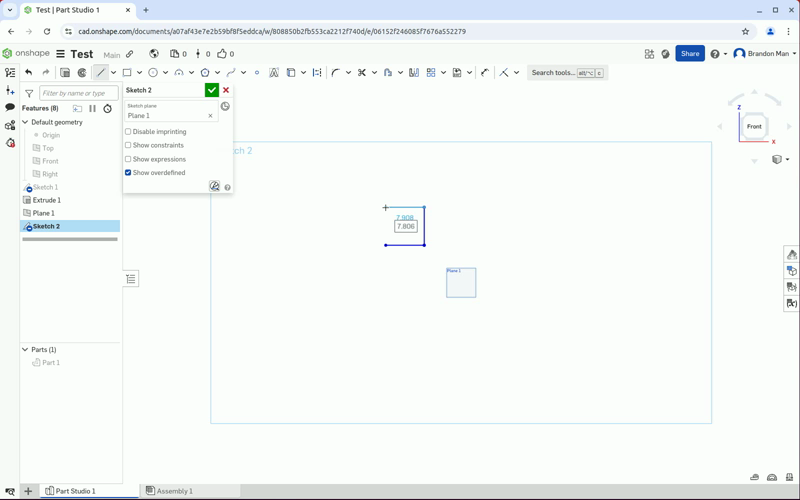
click(385, 207)
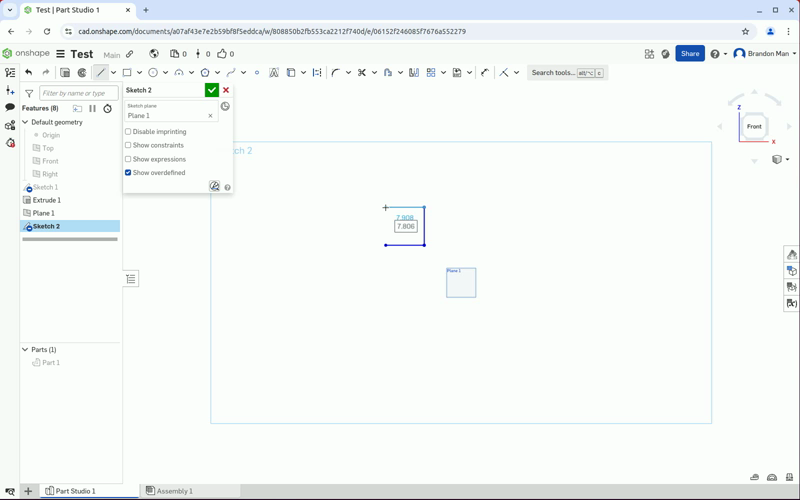
key_up(shift)
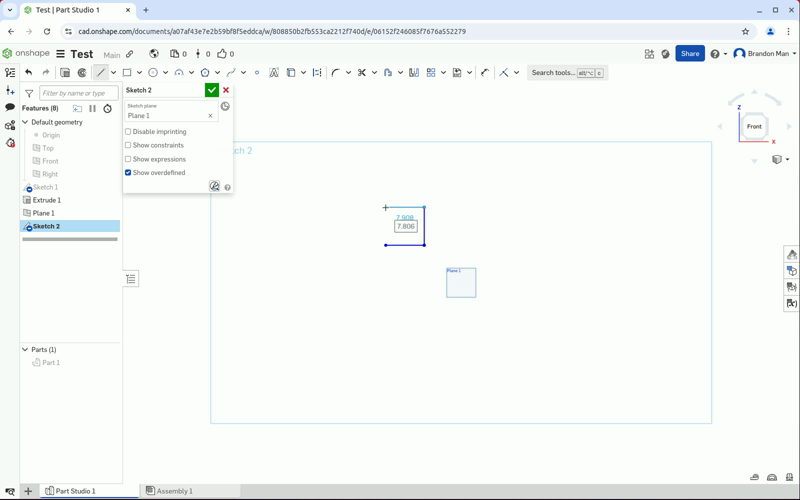
mouse_move(415, 207)
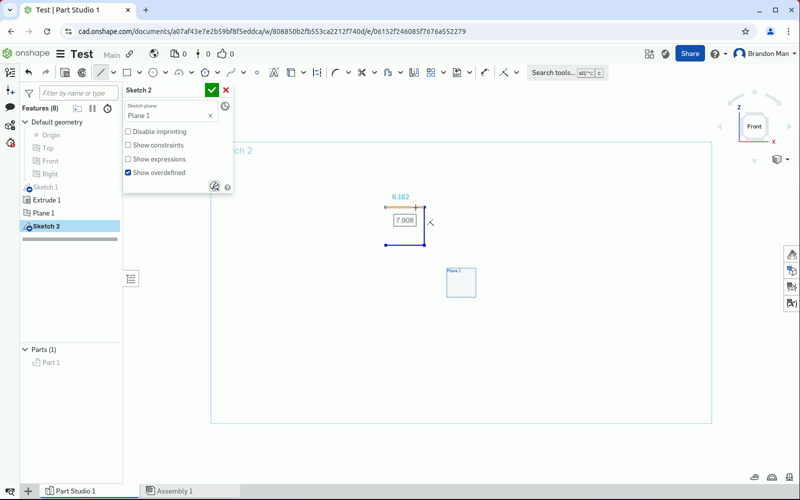
key_down(shift)
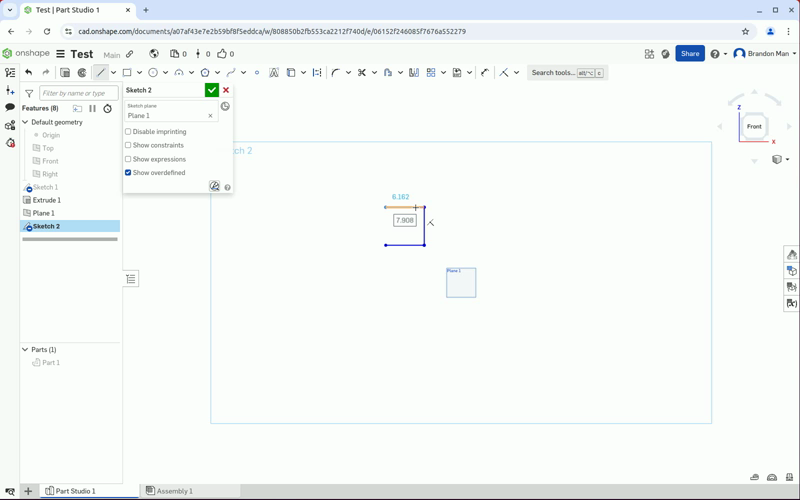
mouse_move(385, 245)
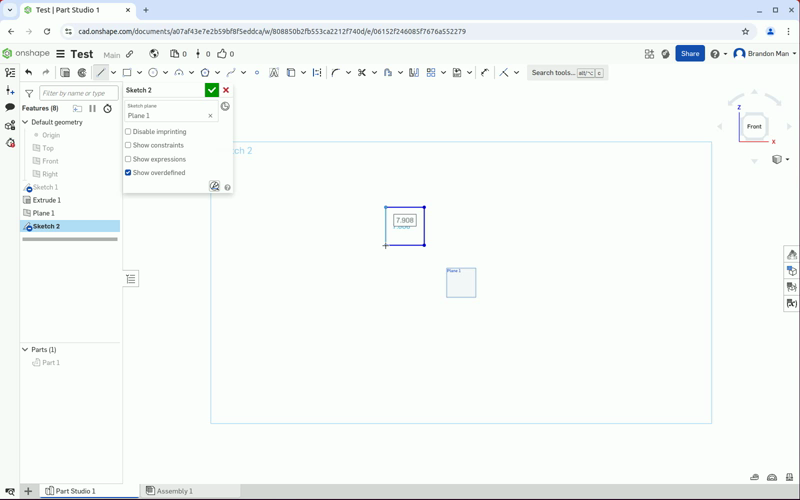
key_up(shift)
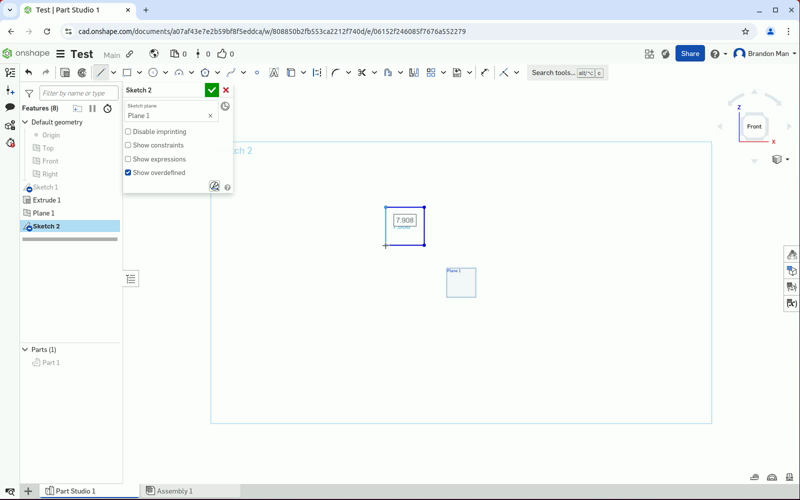
click(385, 245)
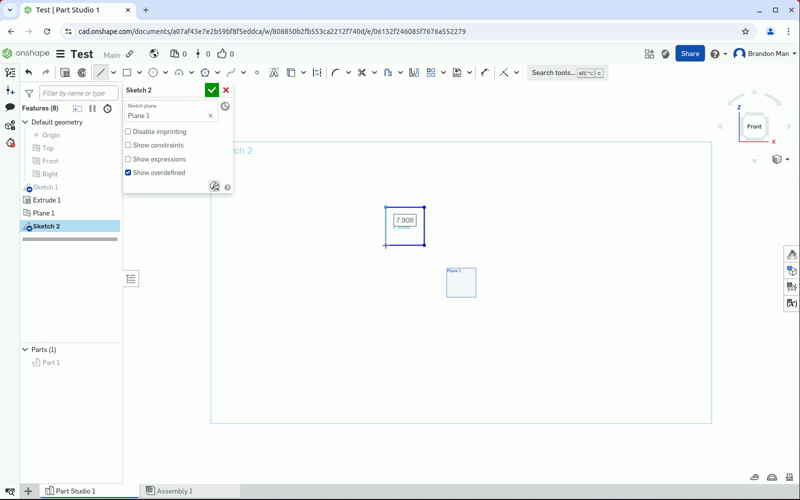
key(esc)
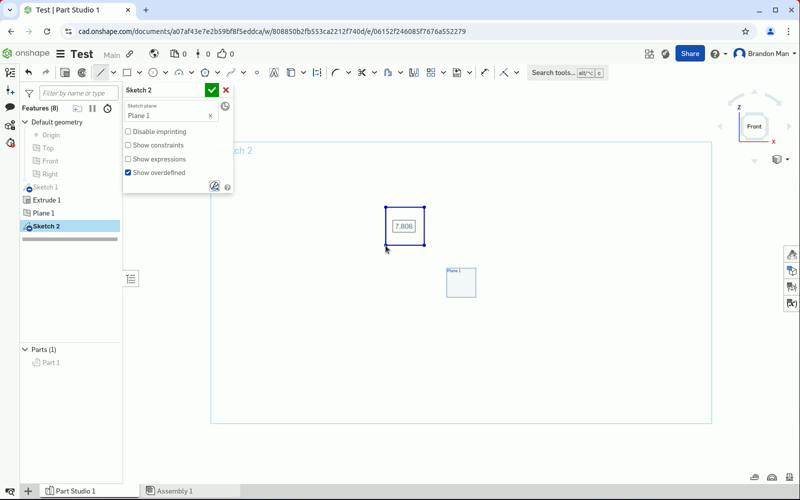
mouse_move(397, 230)
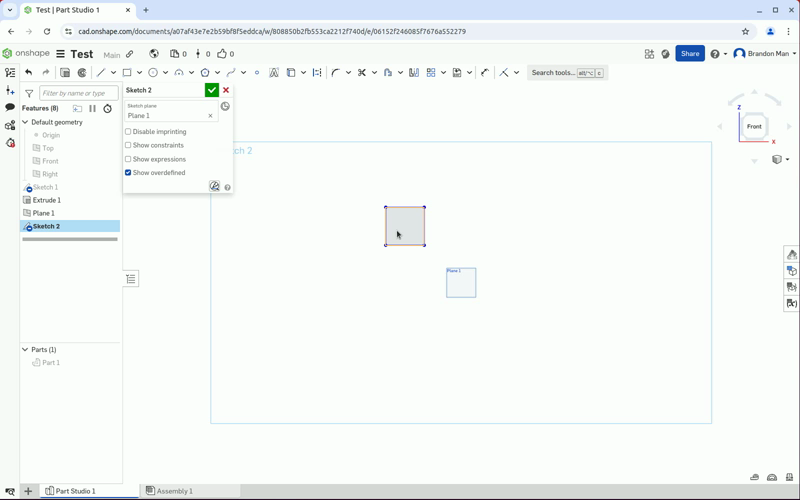
scroll(6)
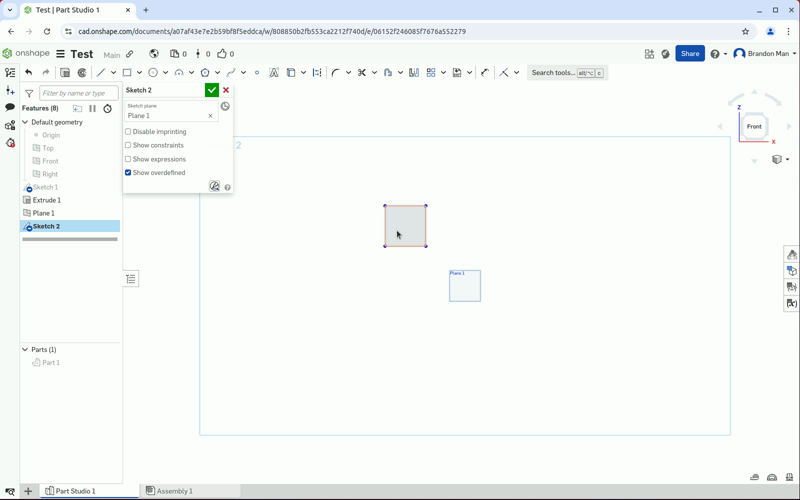
scroll(6)
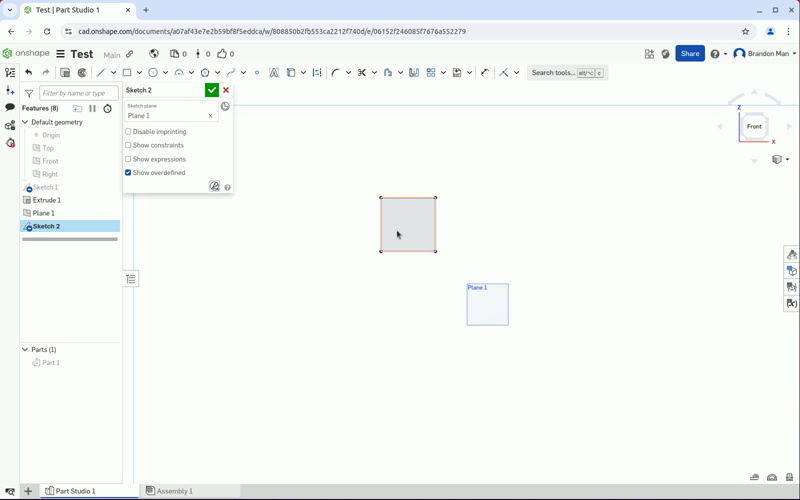
scroll(6)
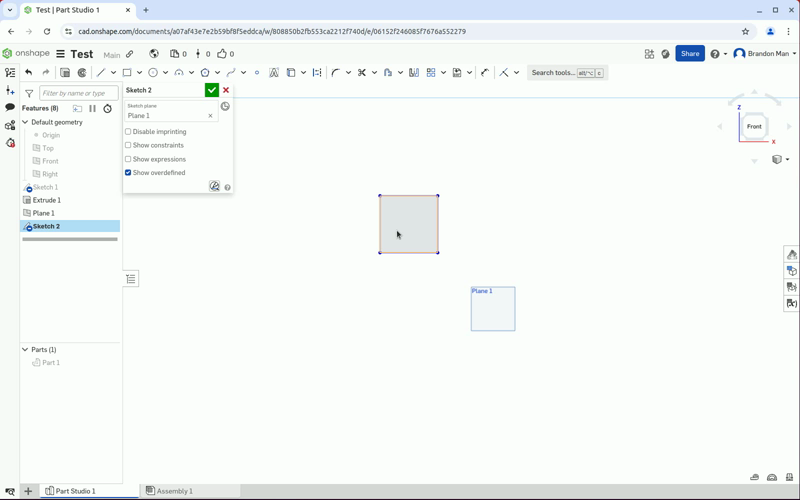
scroll(6)
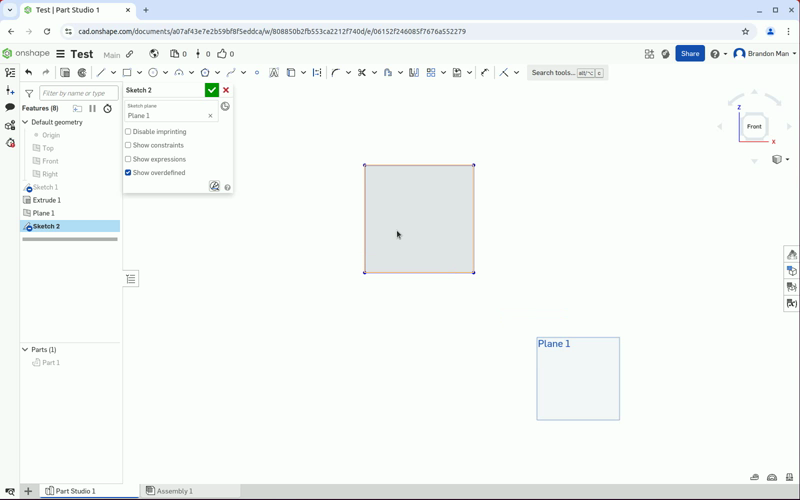
scroll(6)
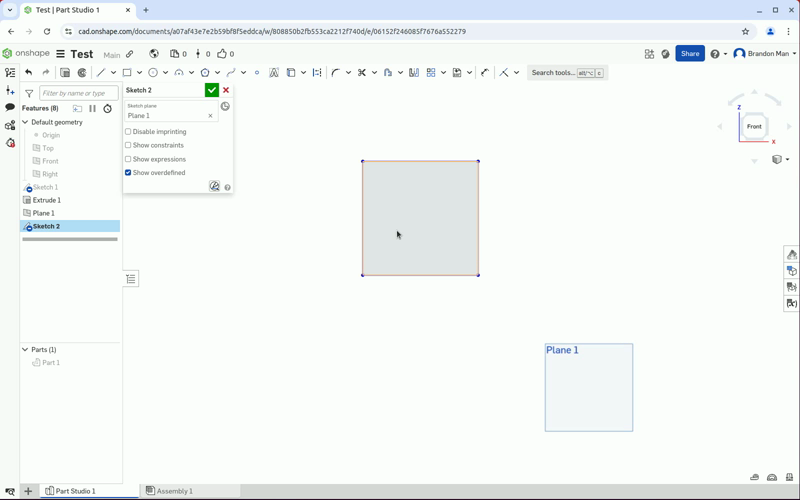
scroll(6)
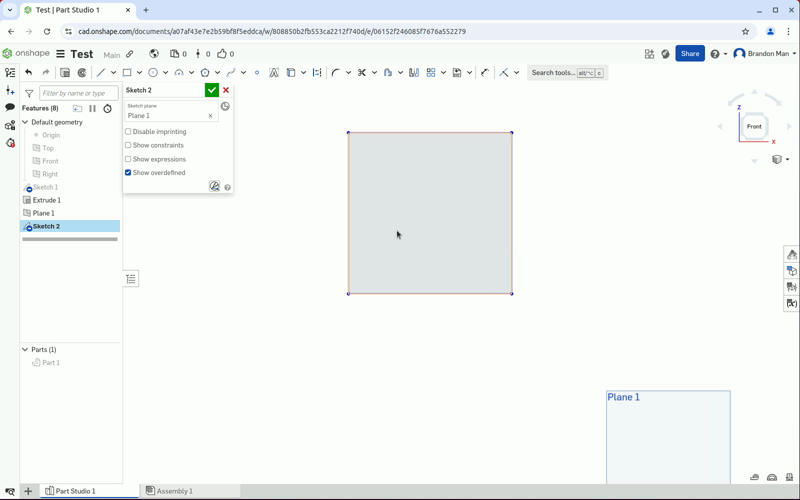
scroll(6)
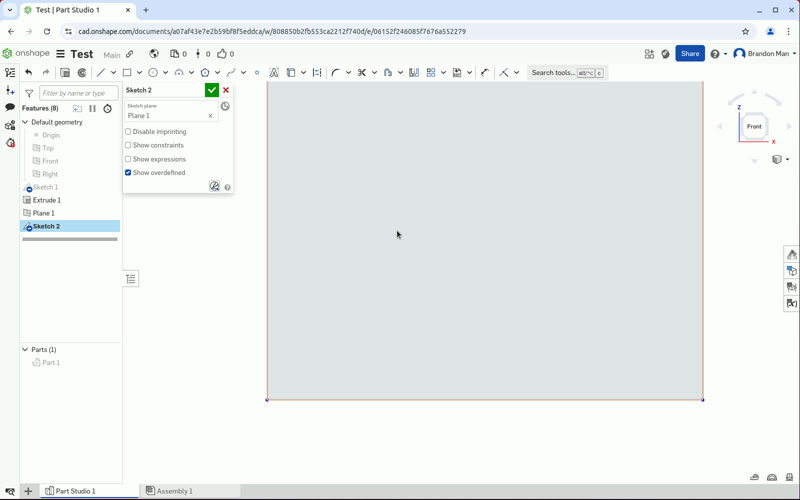
click(397, 230)
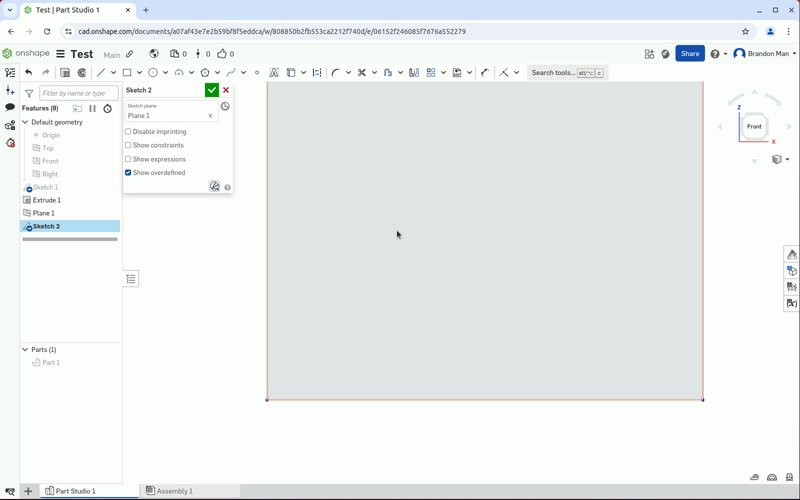
scroll(-6)
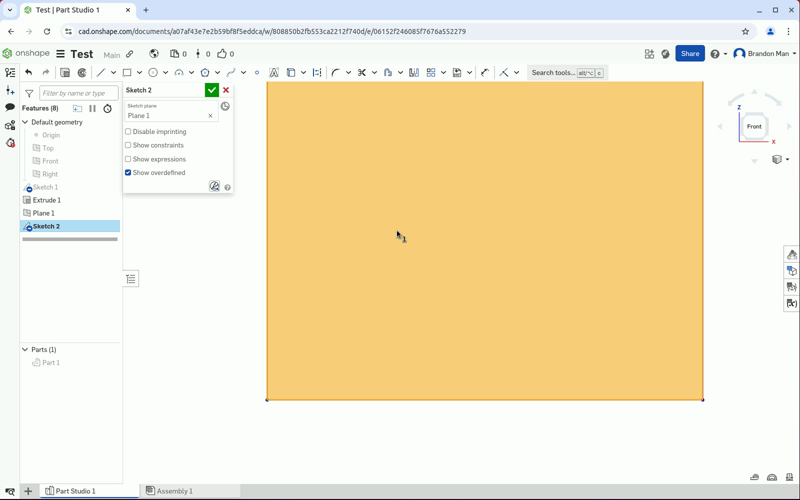
scroll(-6)
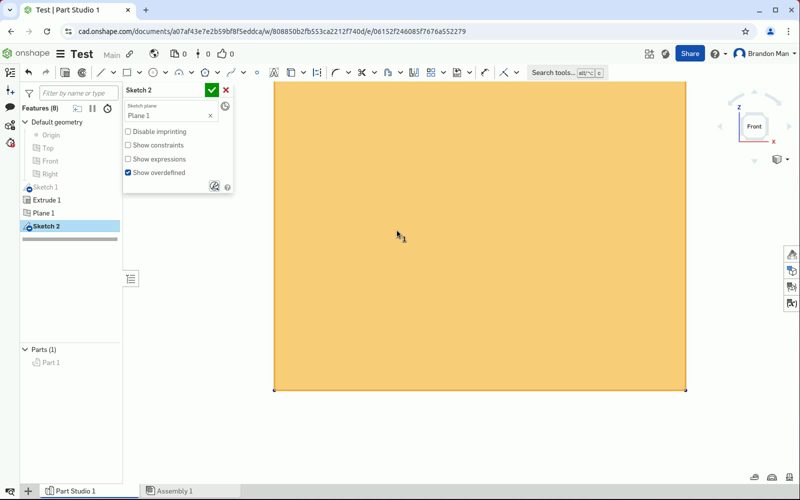
scroll(-6)
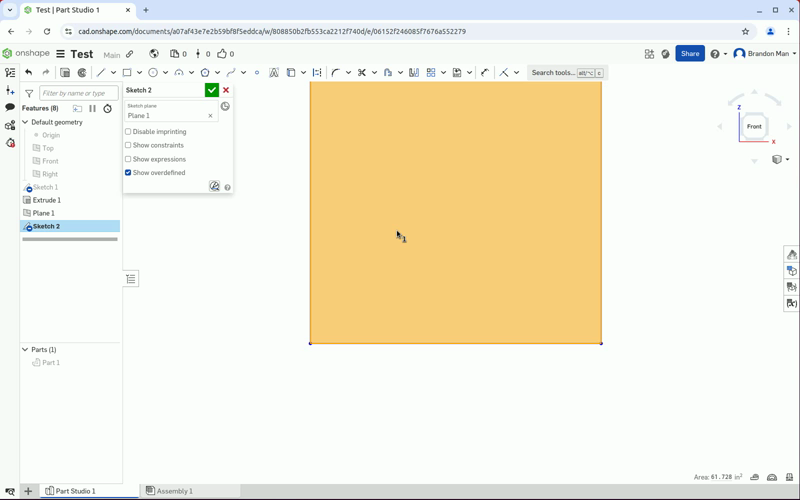
scroll(-6)
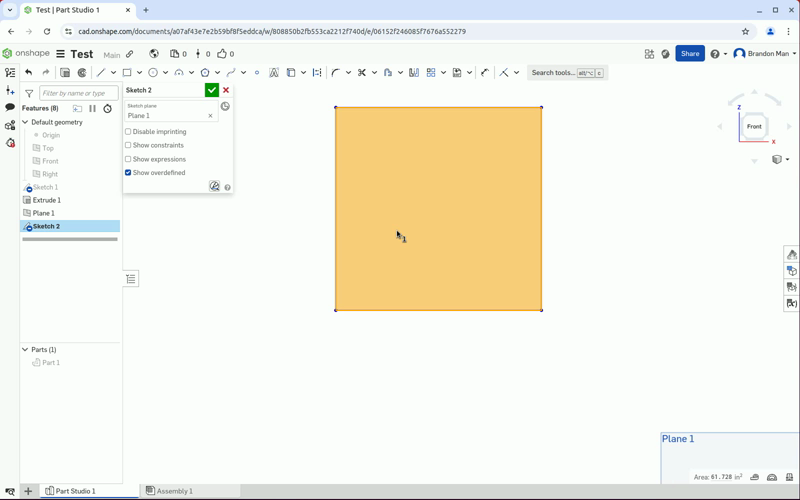
scroll(-6)
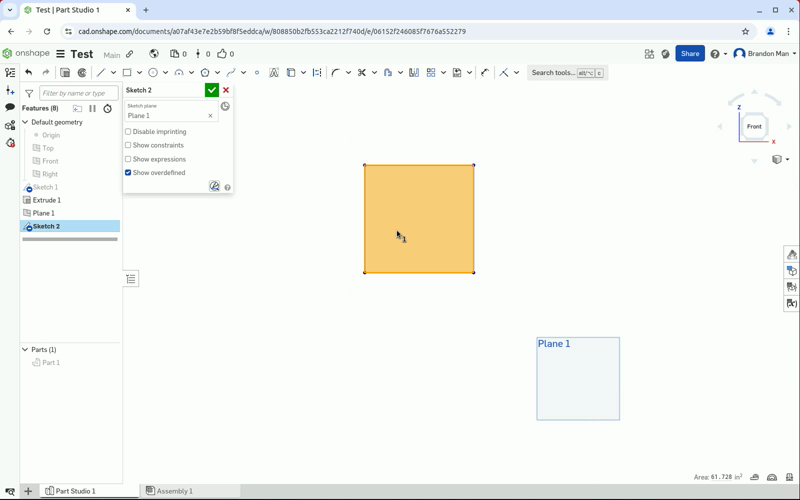
scroll(-6)
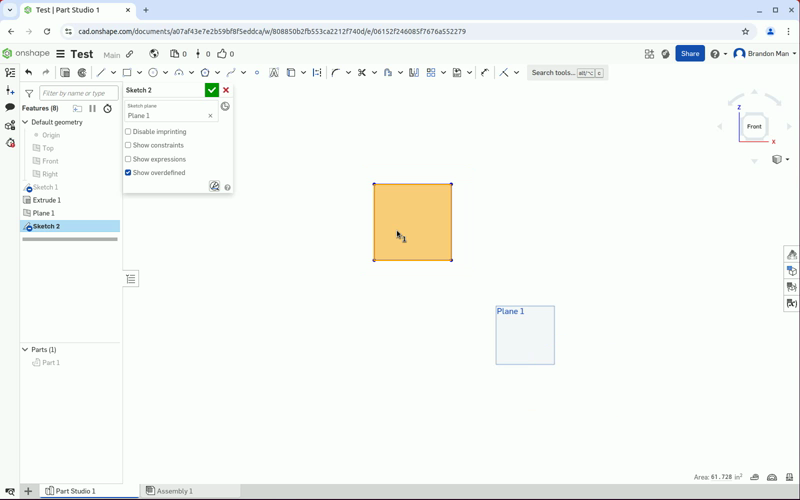
scroll(-6)
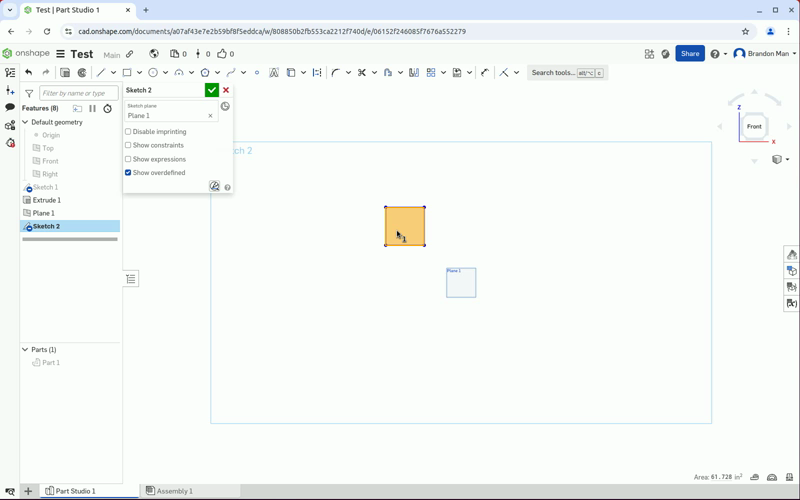
mouse_move(73, 352)
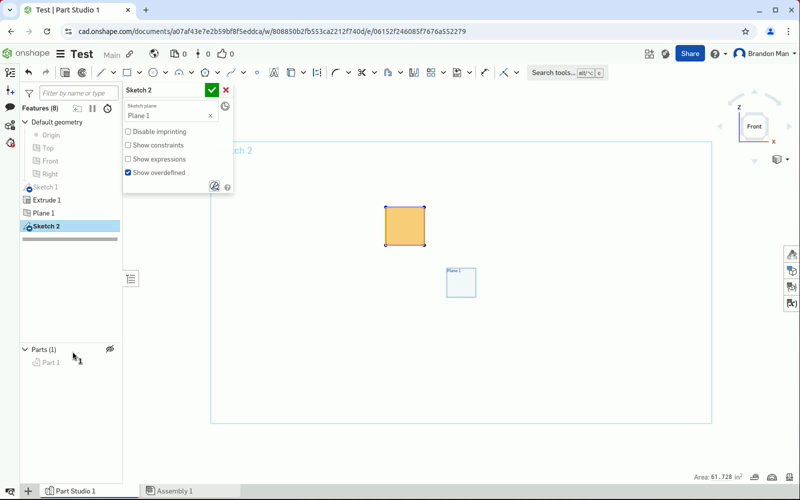
key(shift+y)
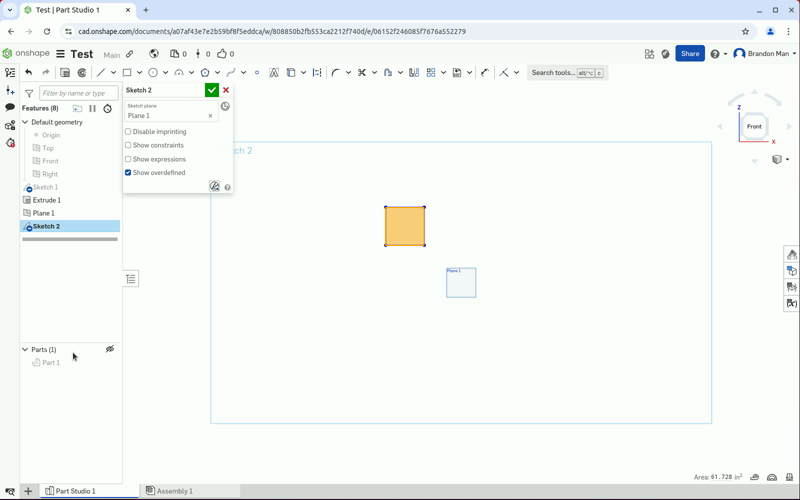
key(shift+e)
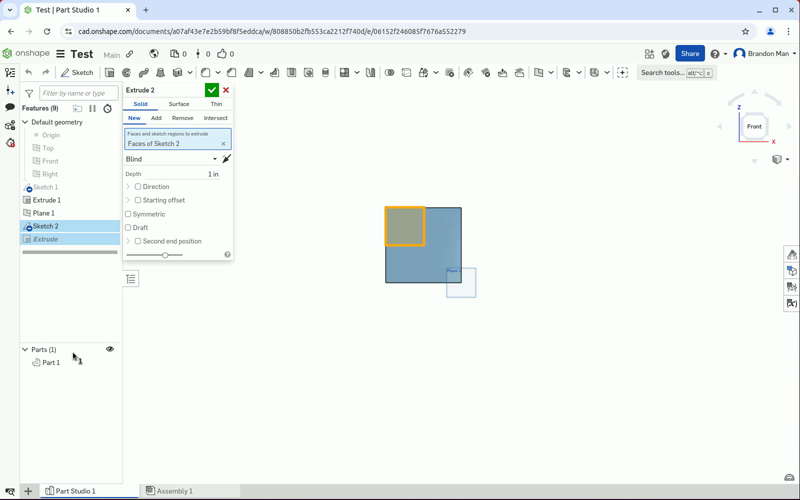
mouse_move(143, 106)
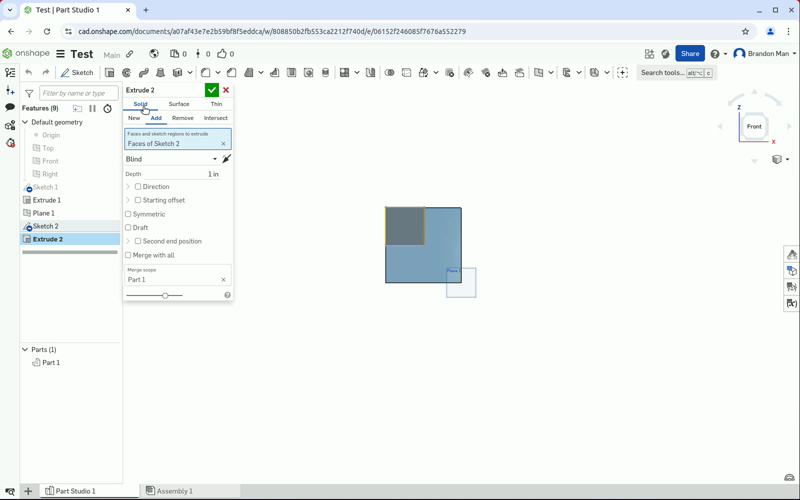
click(143, 106)
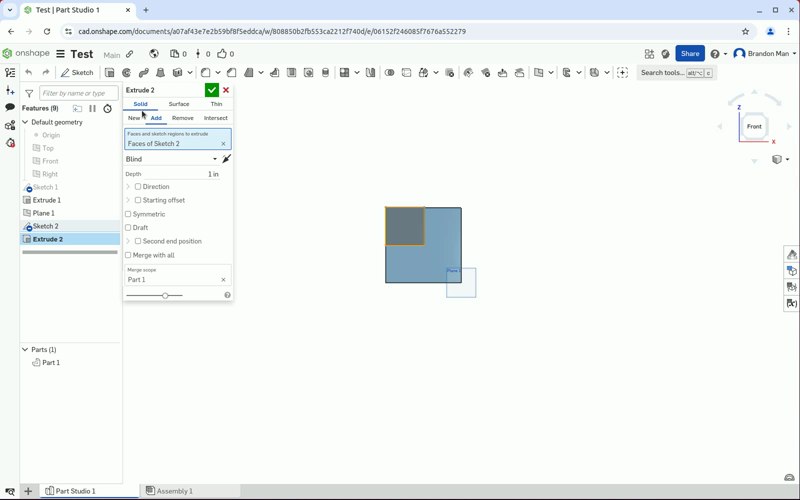
mouse_move(137, 120)
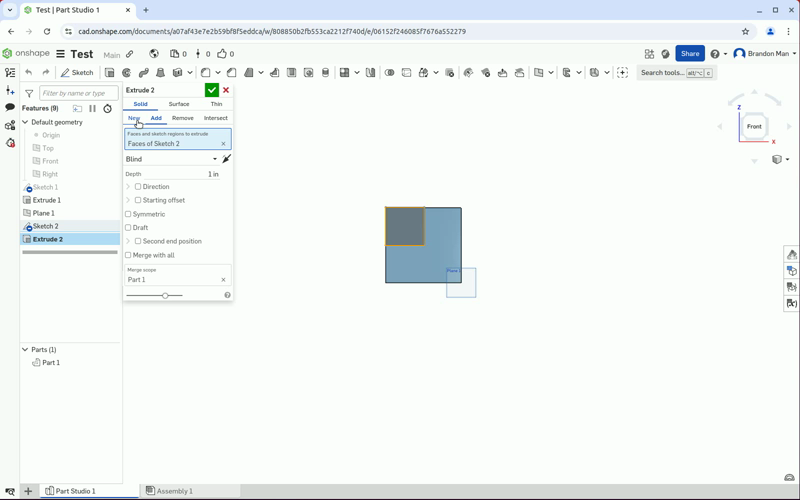
click(137, 120)
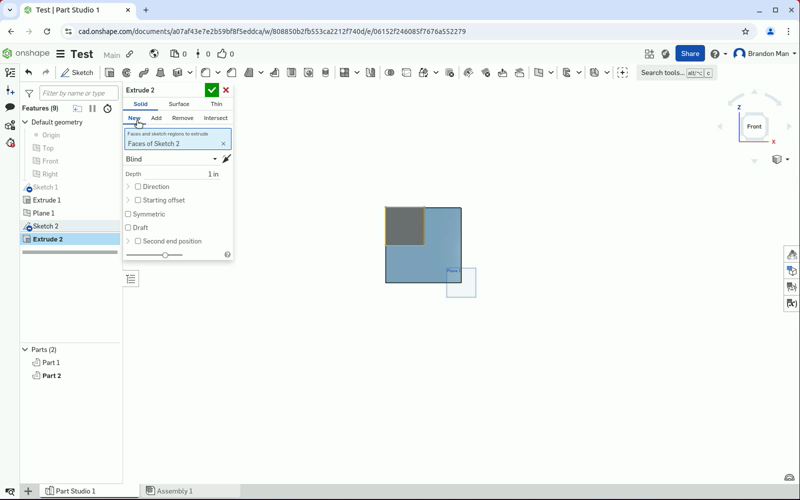
key(tab, 4)
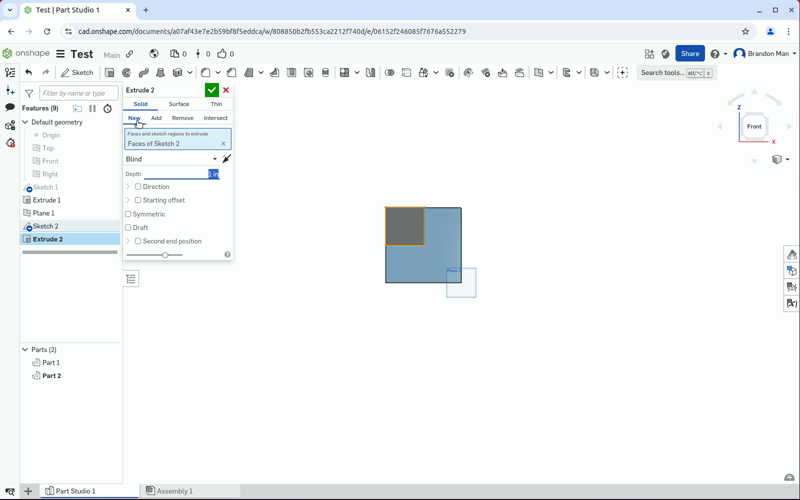
text(7.703)
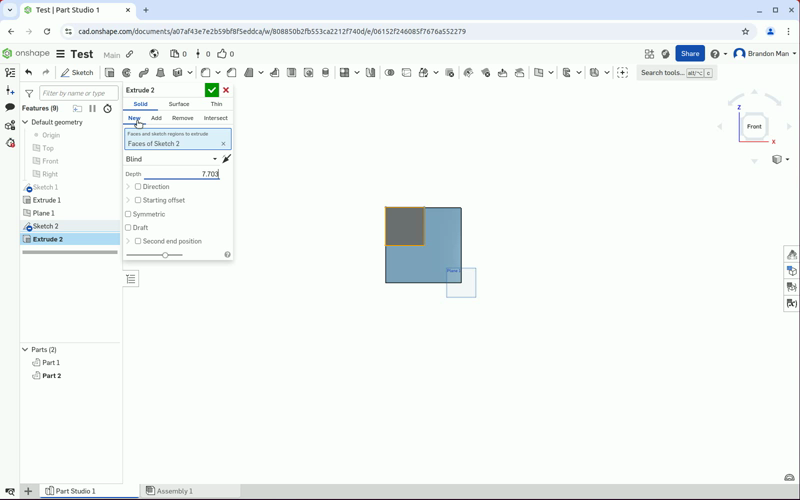
key(enter)
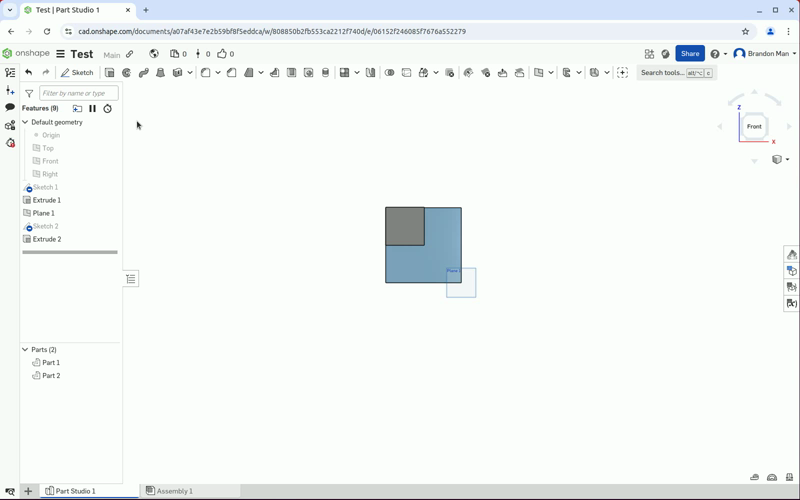
key(shift+h)
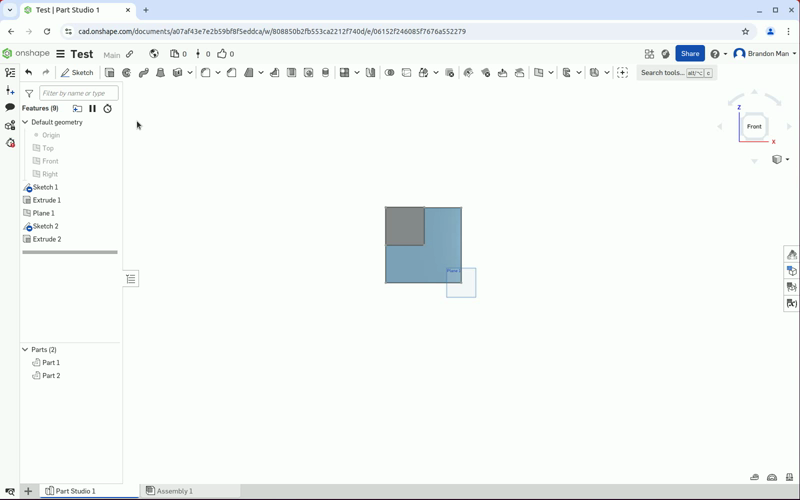
key(shift+h)
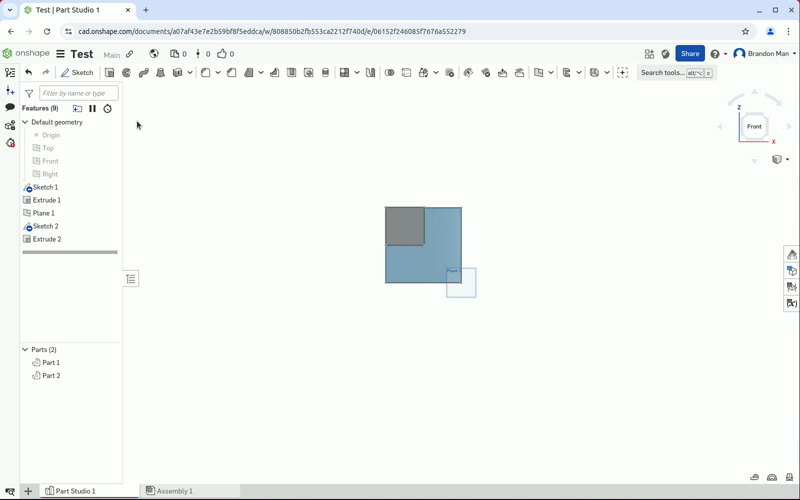
key(shift+7)
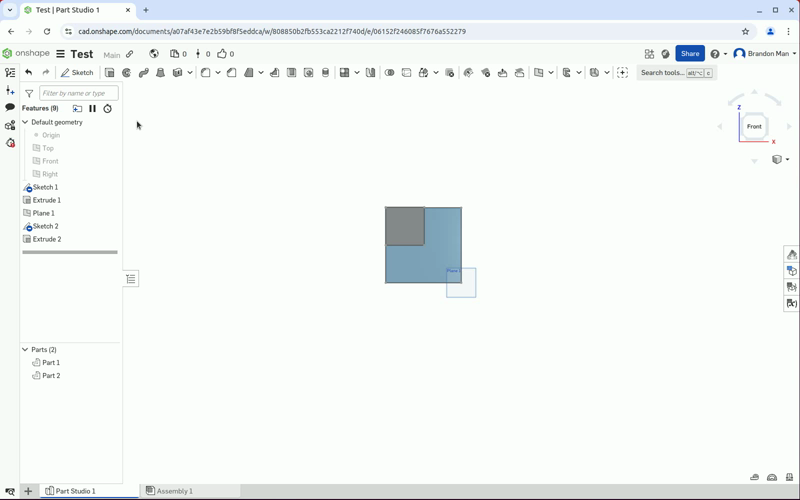
key(left, 2)
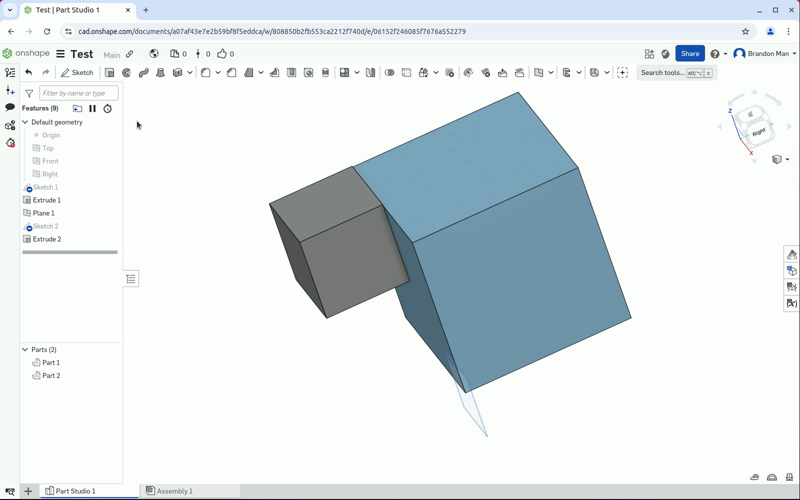
key(down, 2)
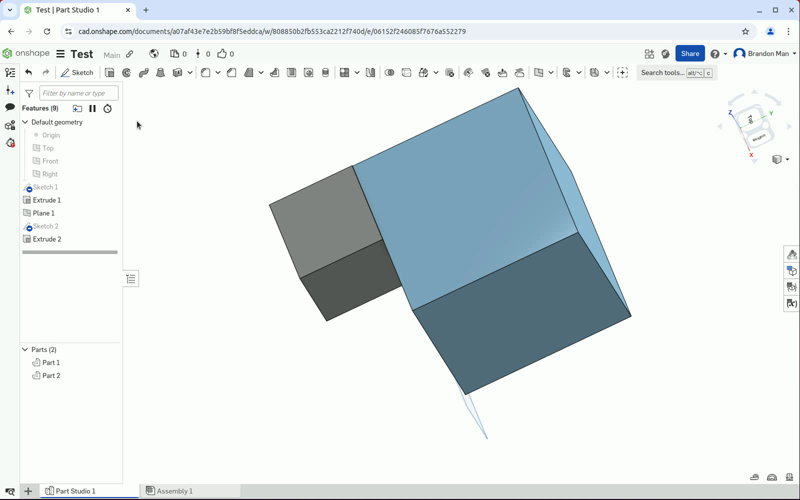
key(up, 2)
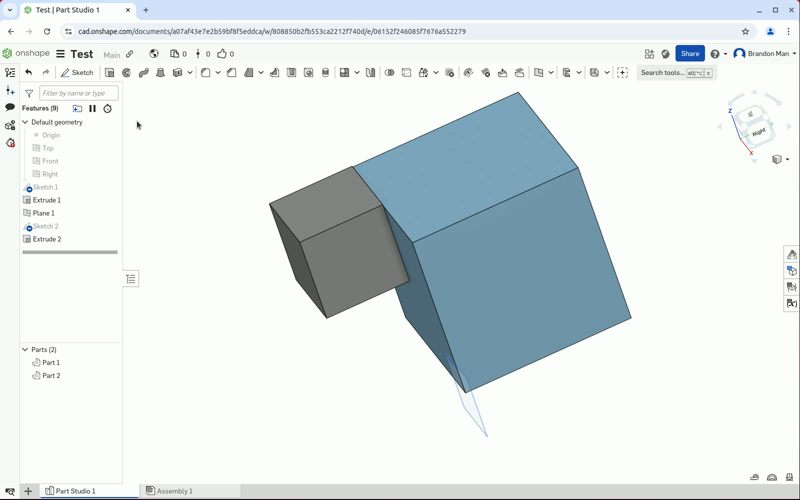
key(right, 2)
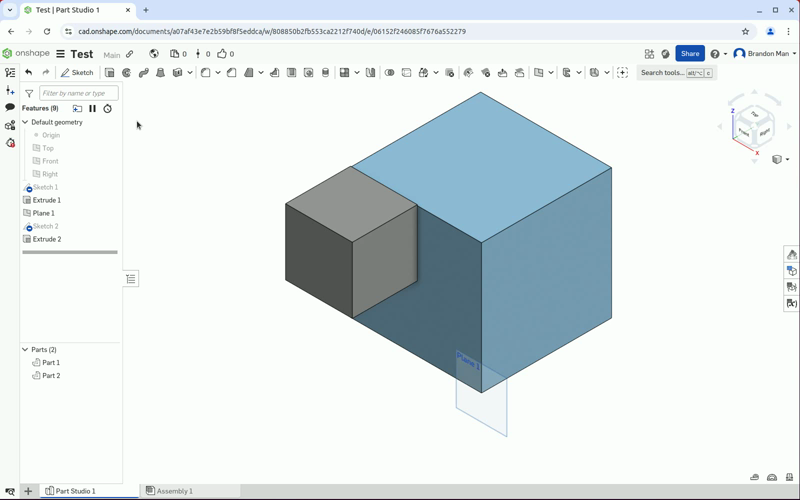
mouse_move(73, 189)
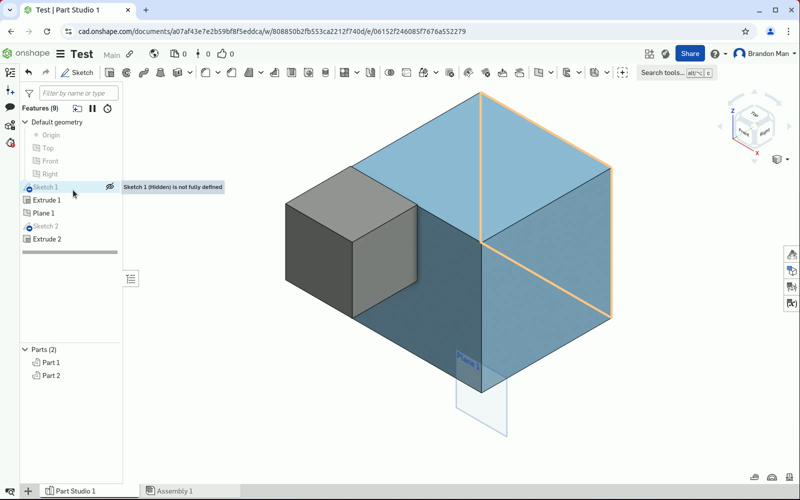
click(73, 189)